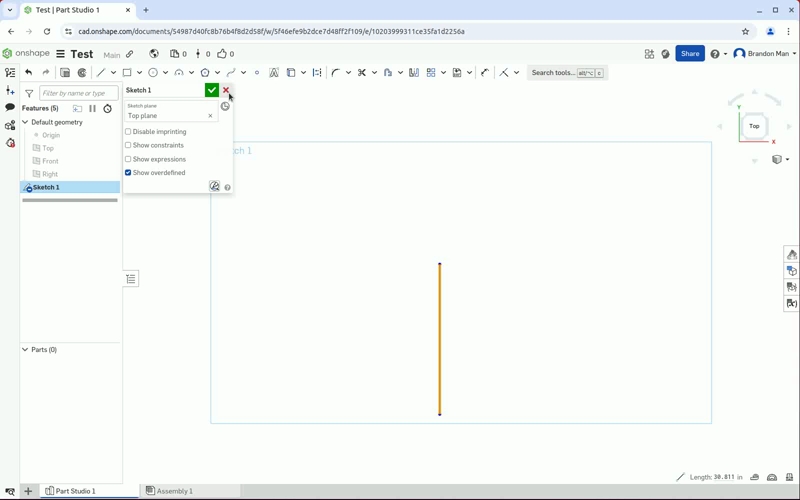
key(shift+h)
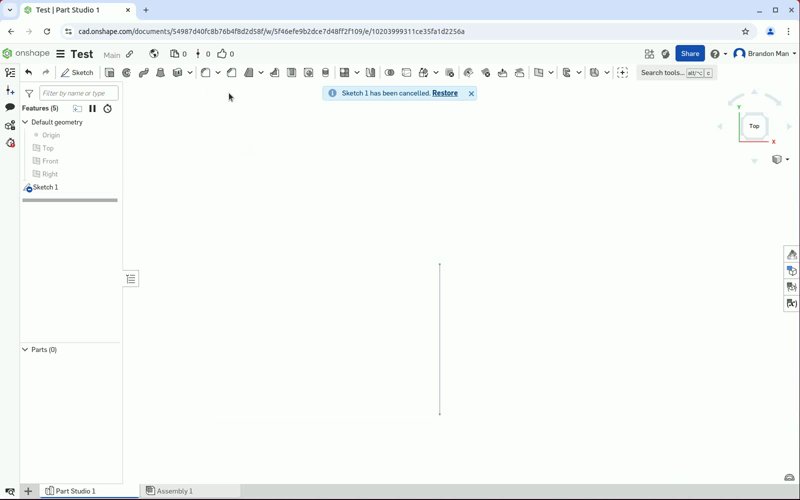
key(shift+s)
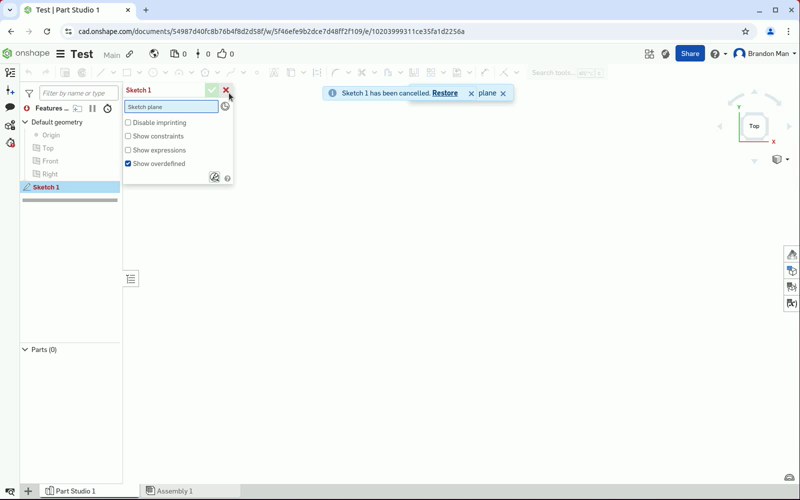
mouse_move(73, 150)
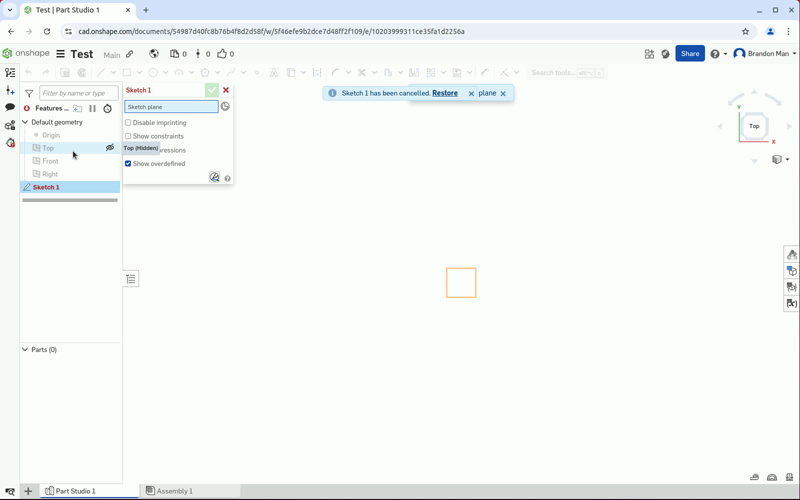
click(73, 150)
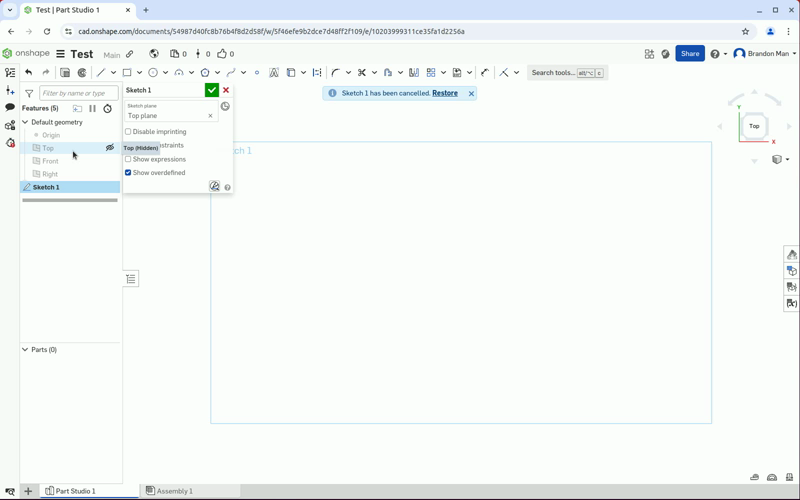
mouse_move(73, 352)
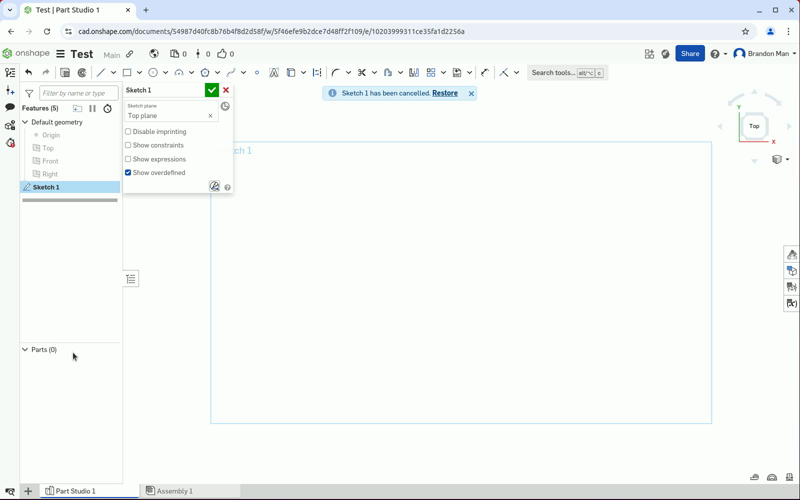
key(y)
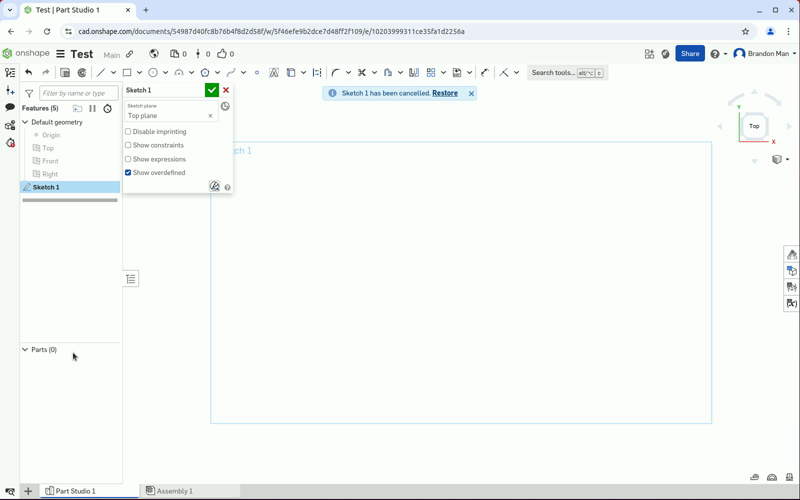
key(c)
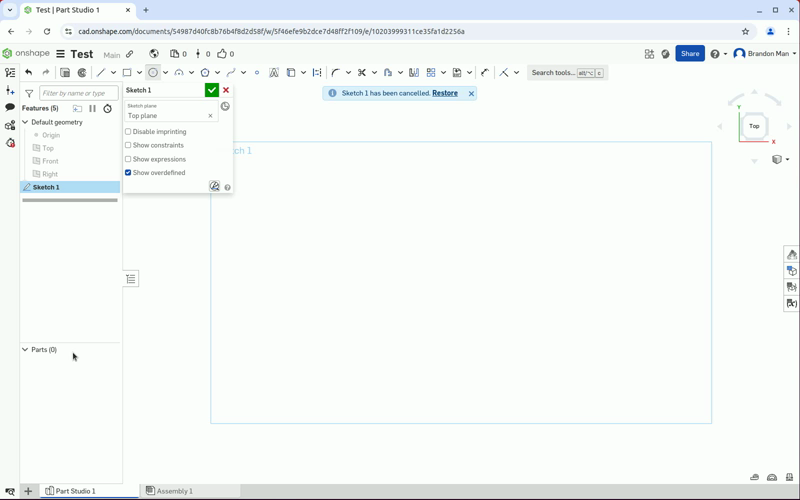
key_down(shift)
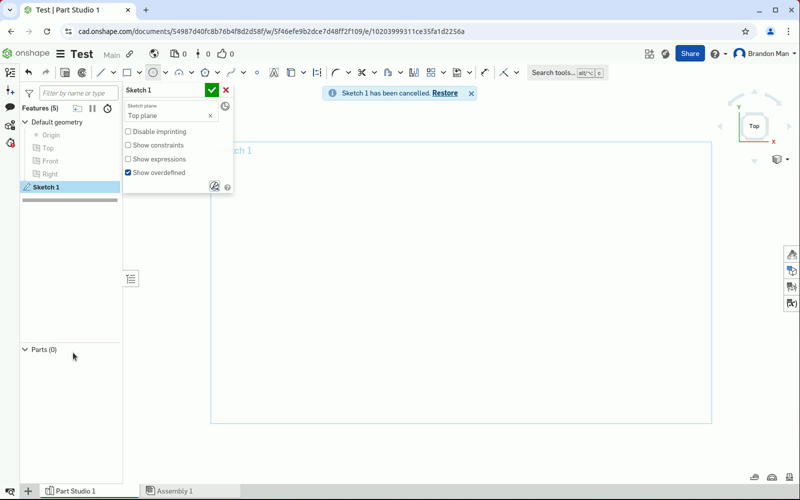
mouse_move(461, 282)
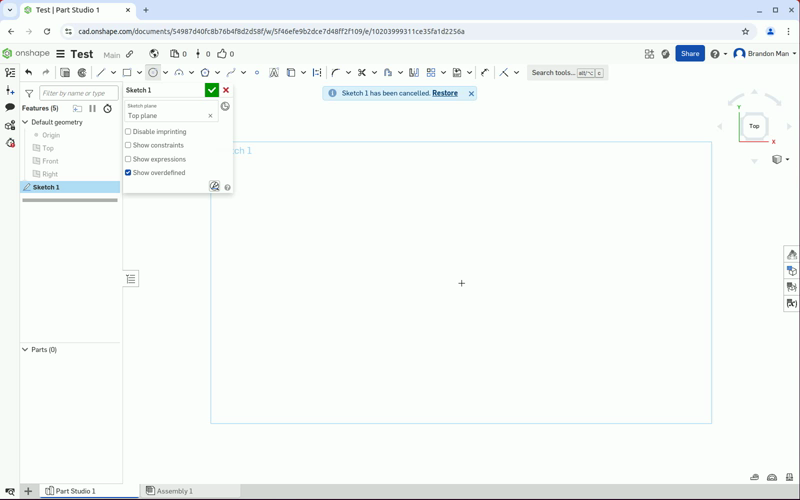
click(461, 282)
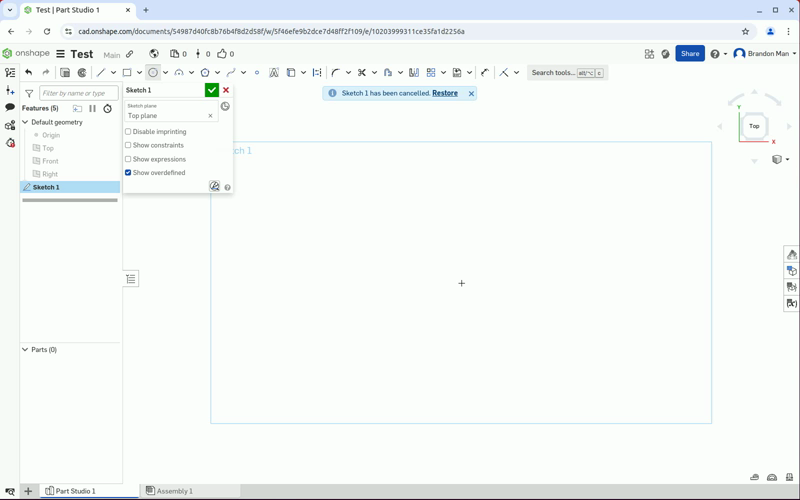
key_up(shift)
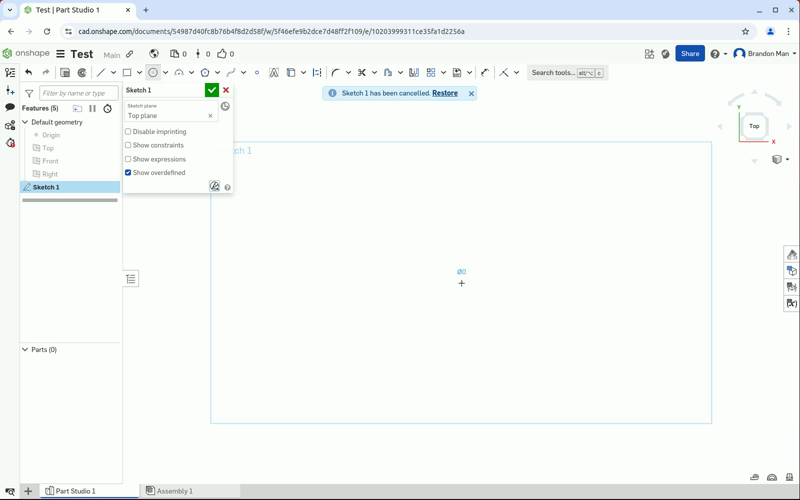
mouse_move(474, 282)
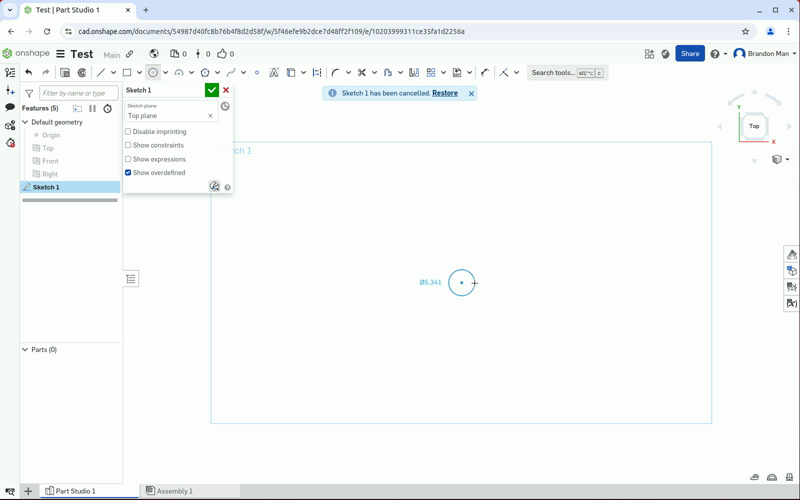
click(474, 282)
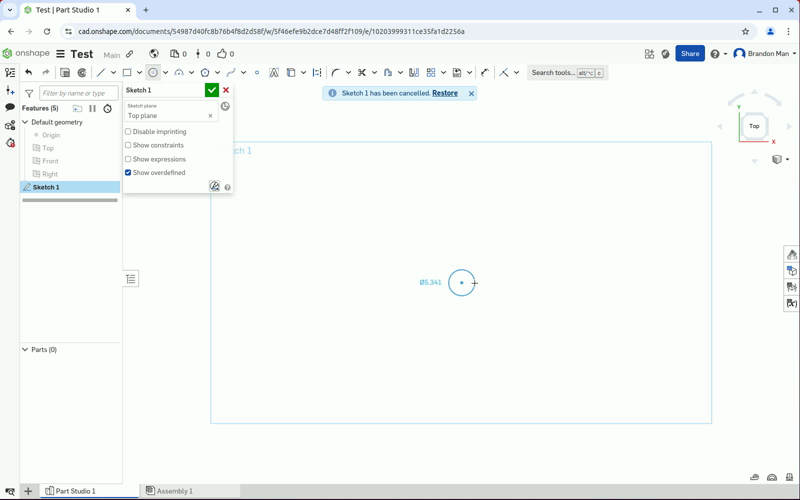
key(esc)
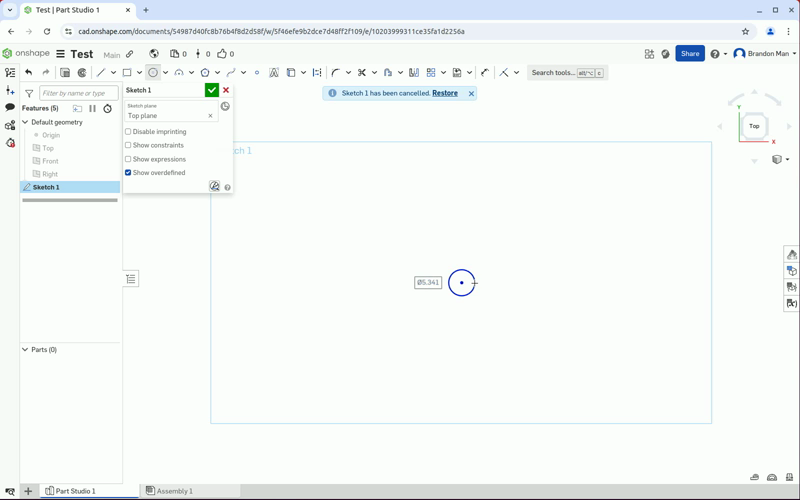
mouse_move(460, 285)
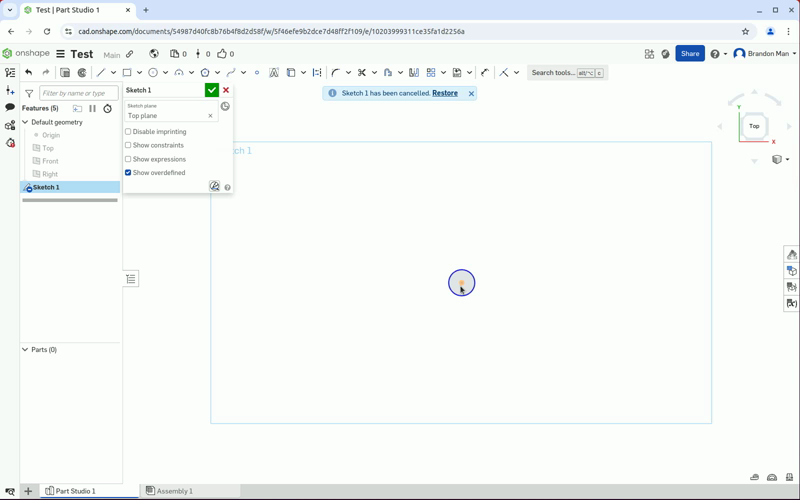
scroll(6)
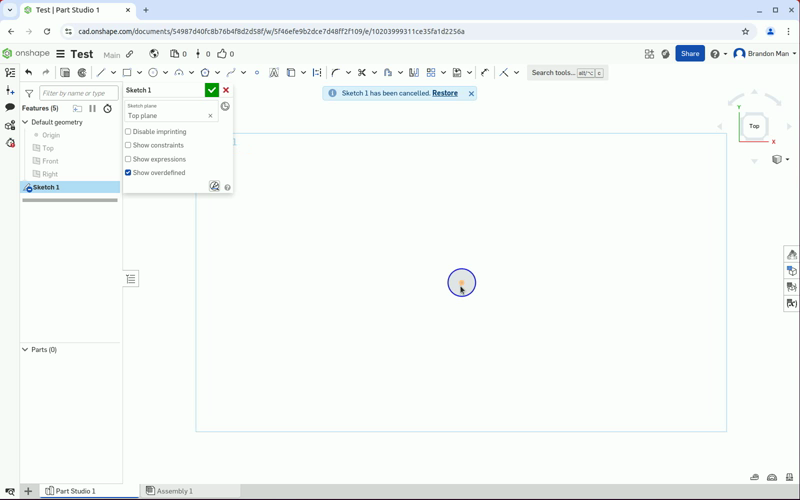
scroll(6)
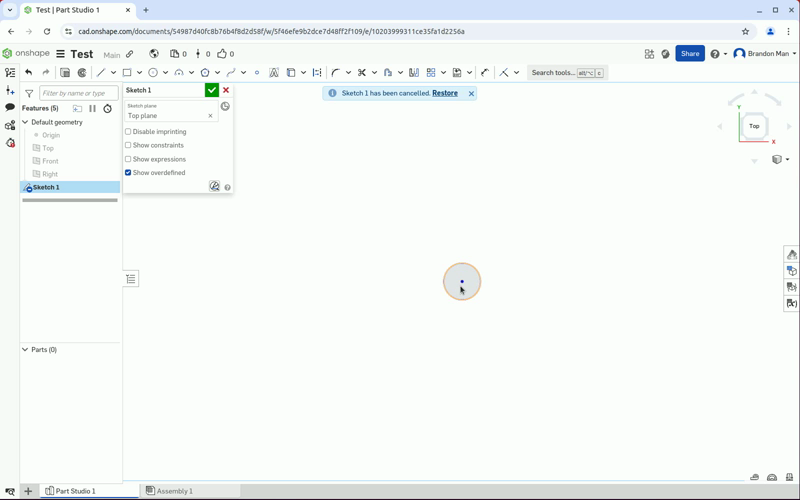
scroll(6)
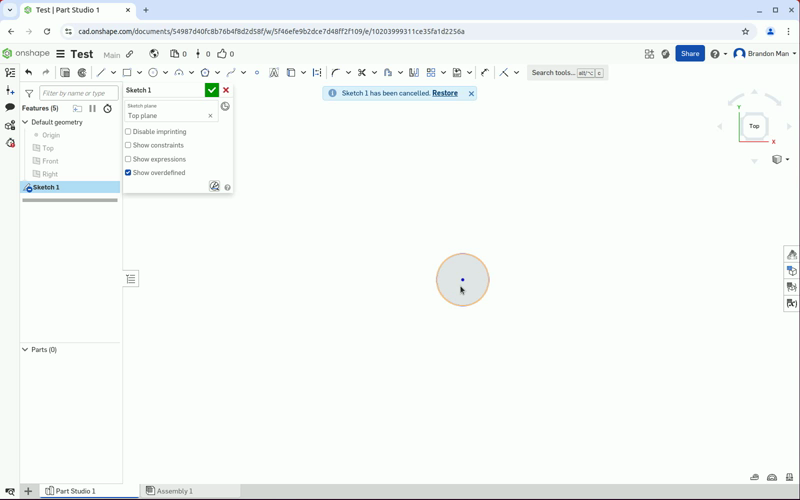
scroll(6)
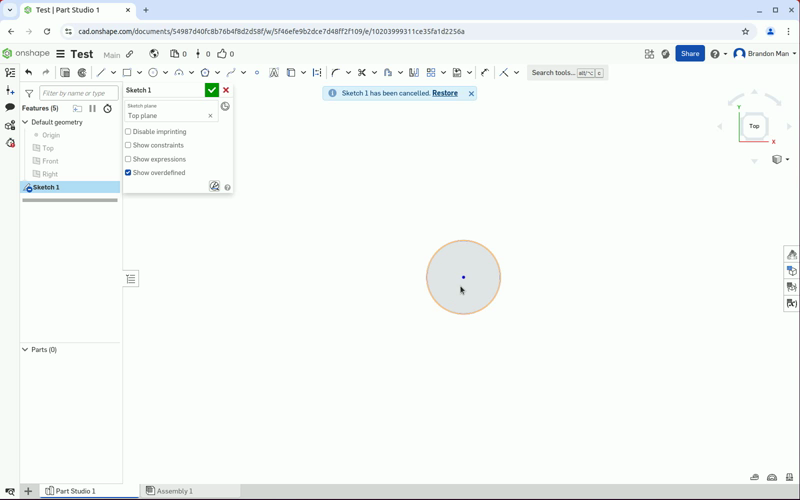
scroll(6)
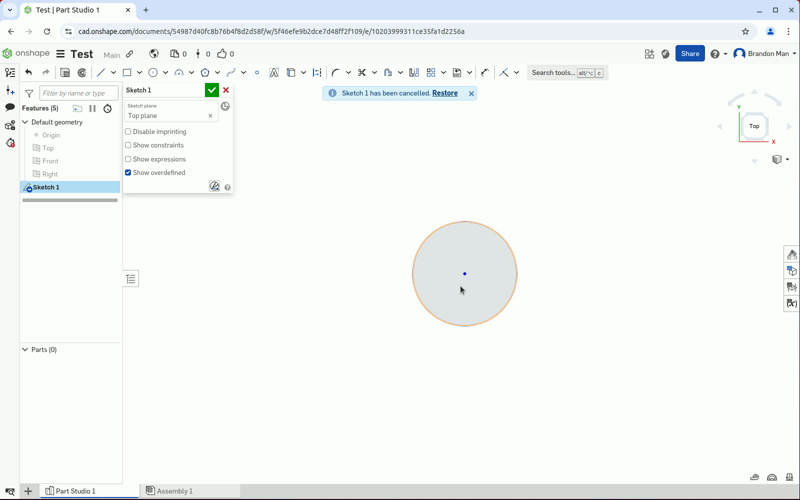
scroll(6)
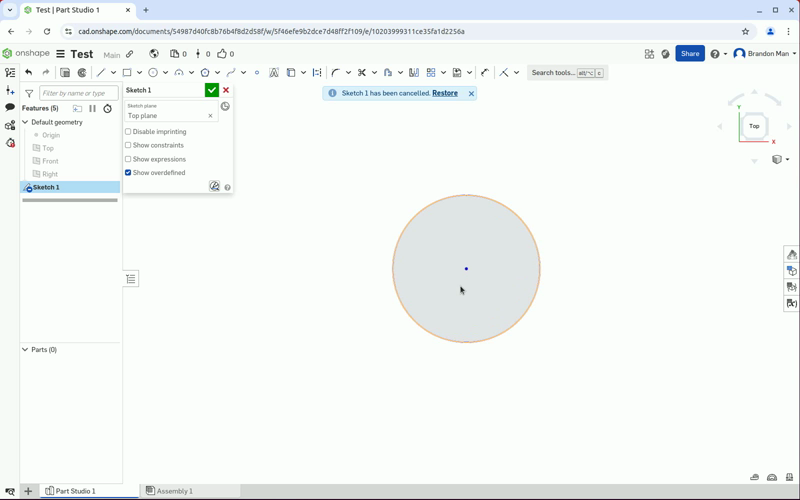
scroll(6)
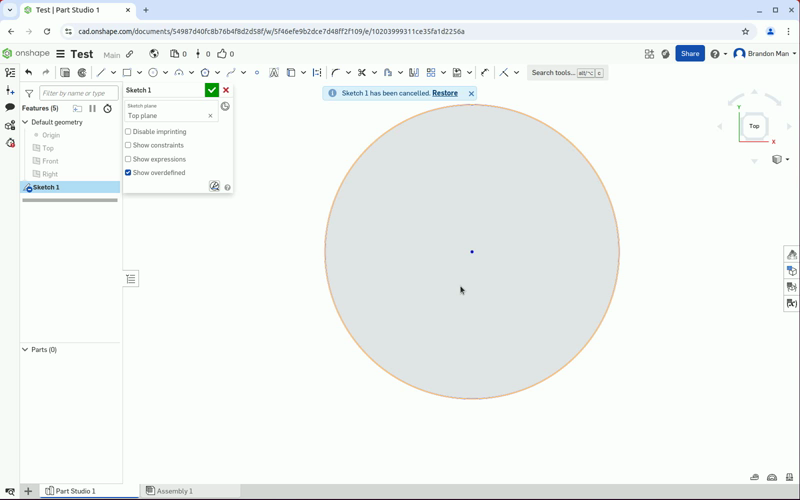
click(460, 285)
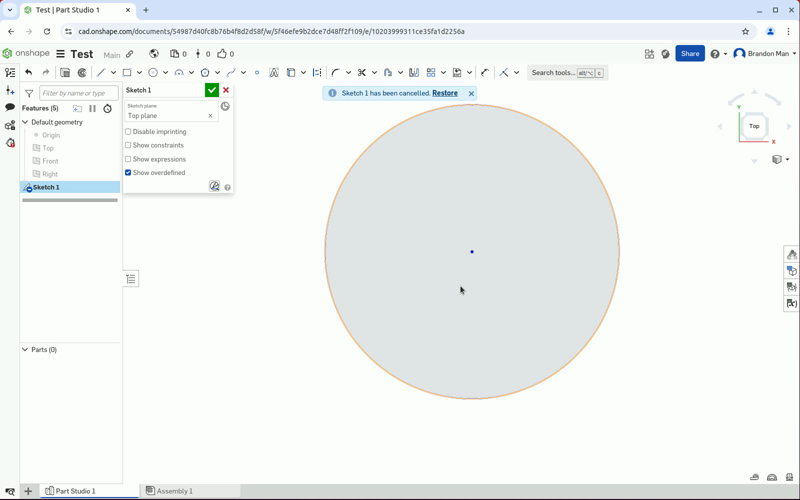
scroll(-6)
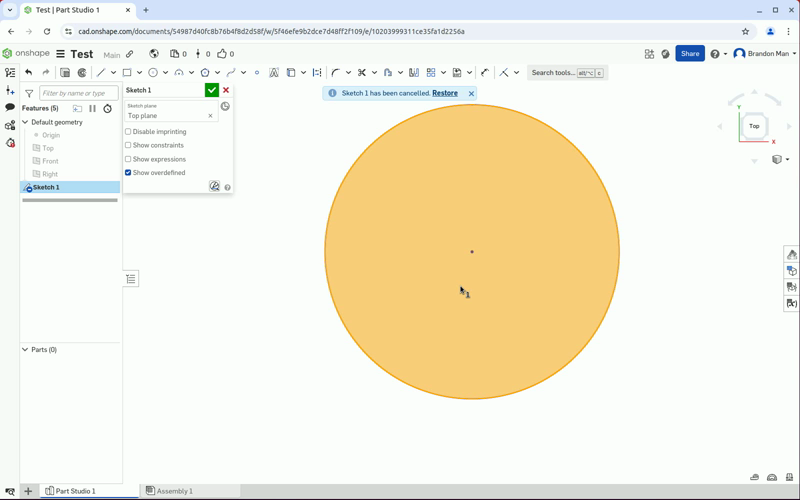
scroll(-6)
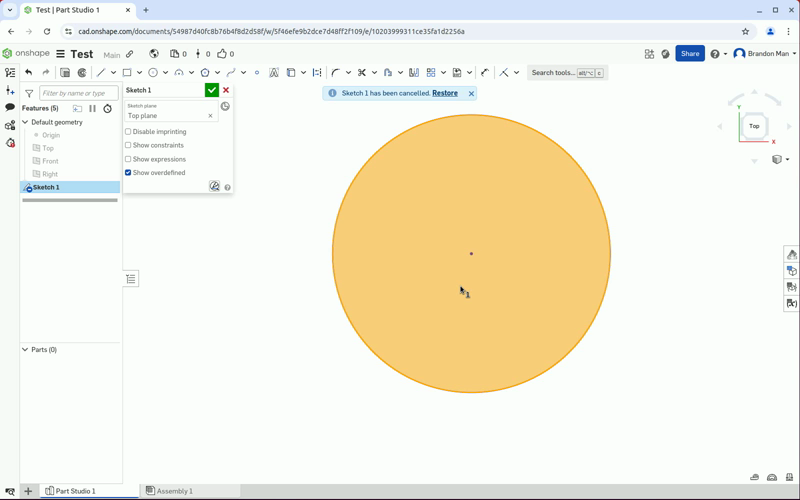
scroll(-6)
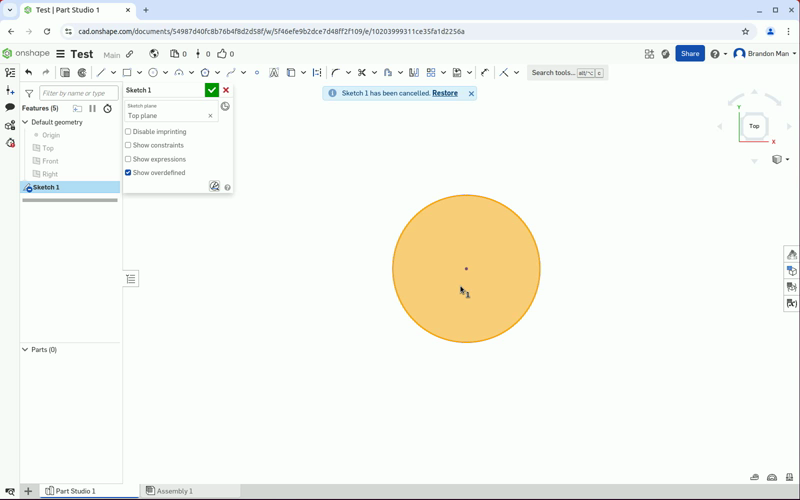
scroll(-6)
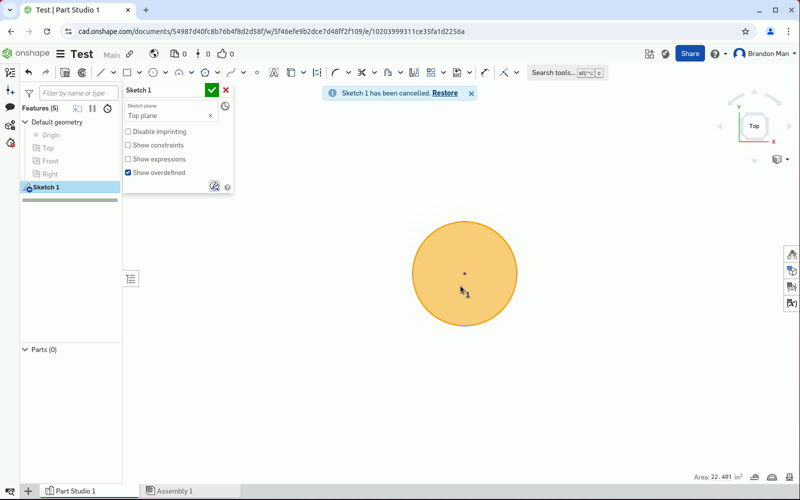
scroll(-6)
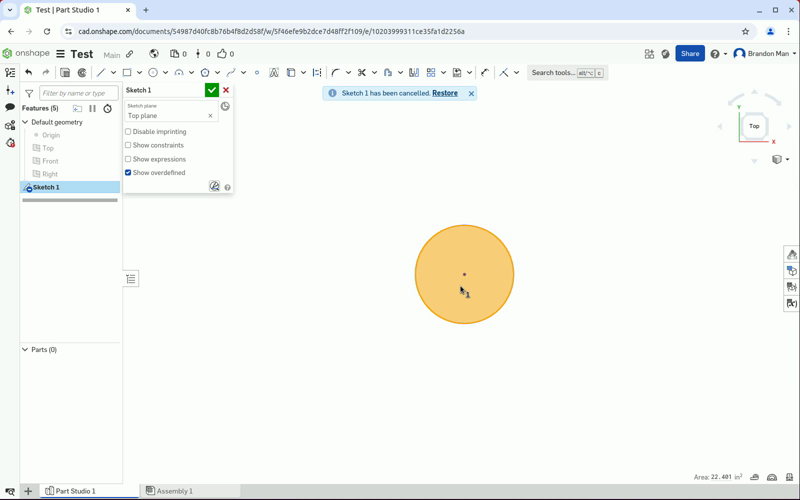
scroll(-6)
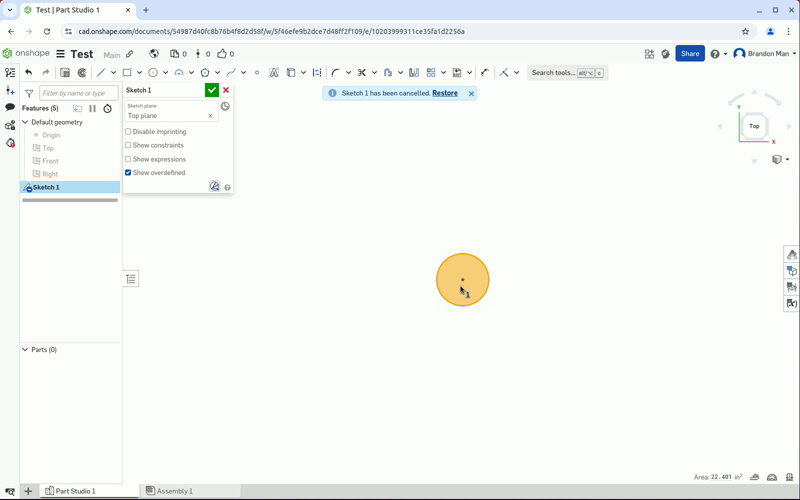
scroll(-6)
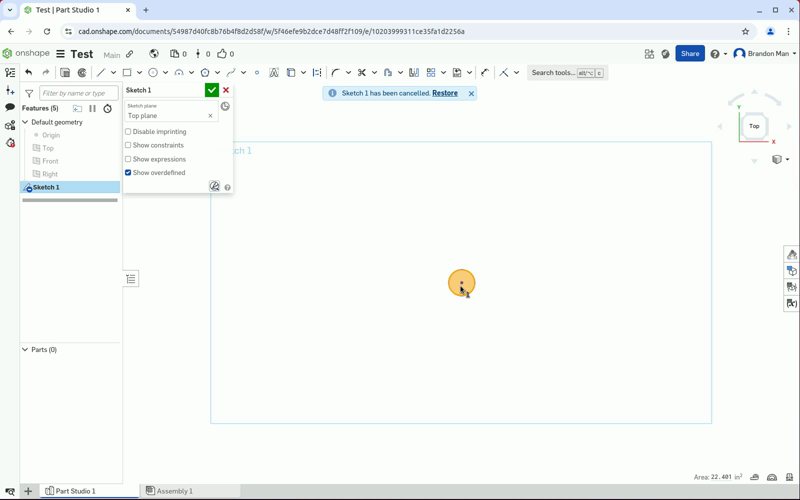
mouse_move(73, 352)
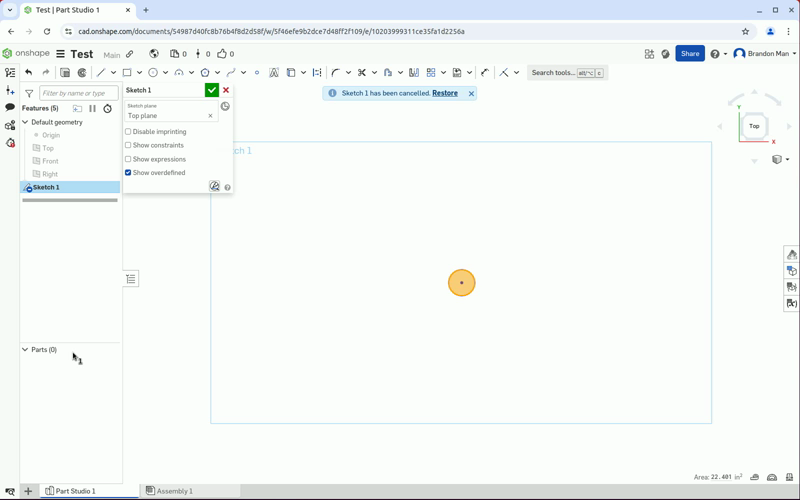
key(shift+y)
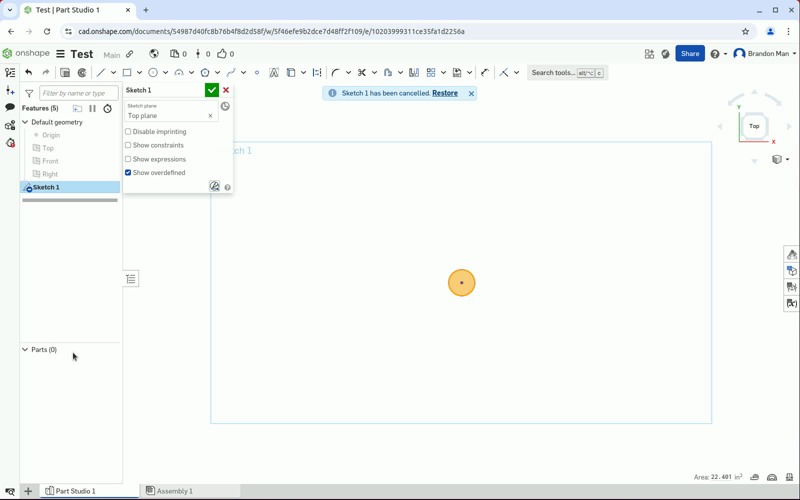
key(shift+e)
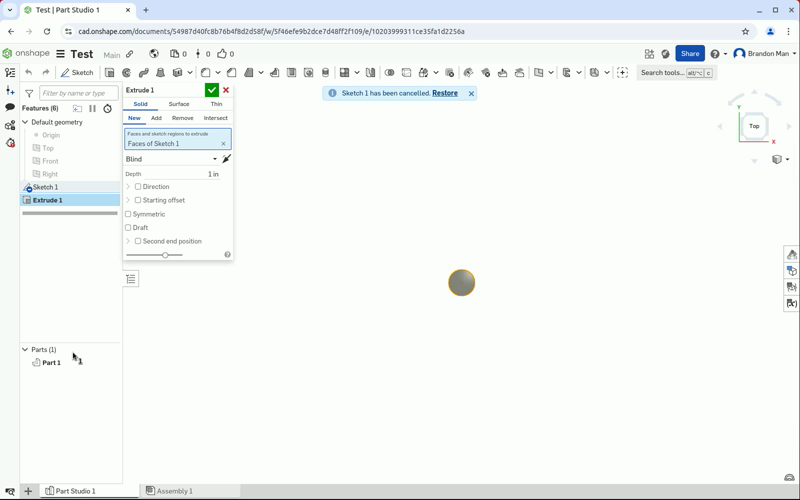
mouse_move(143, 106)
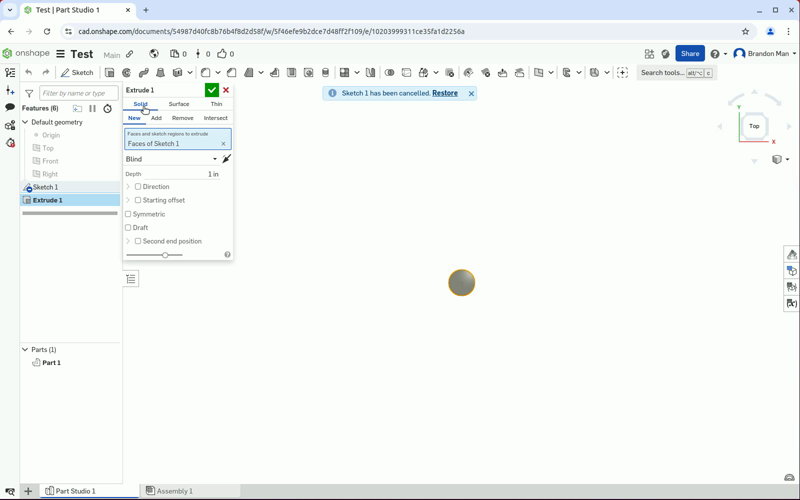
click(143, 106)
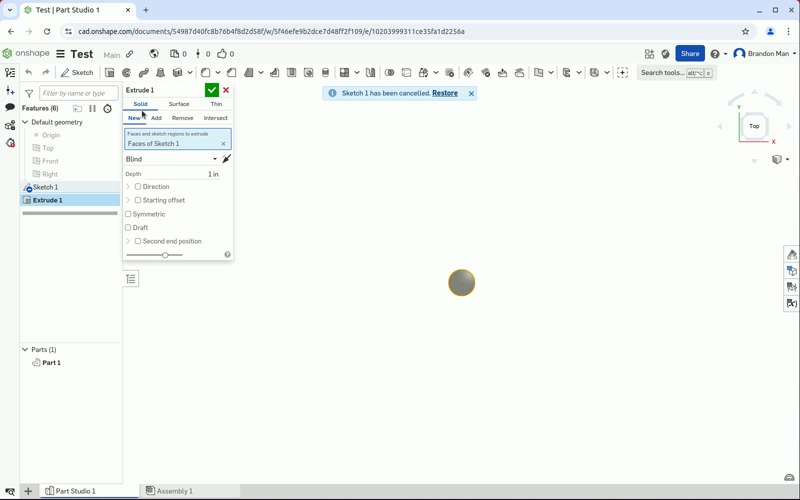
mouse_move(137, 120)
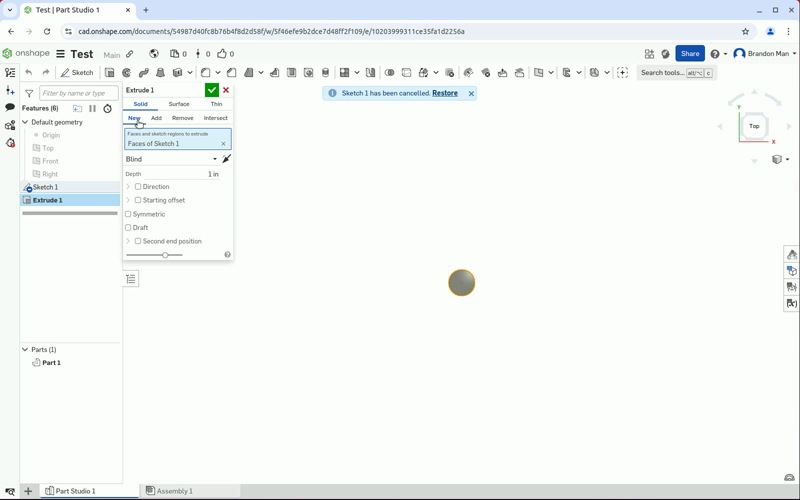
click(137, 120)
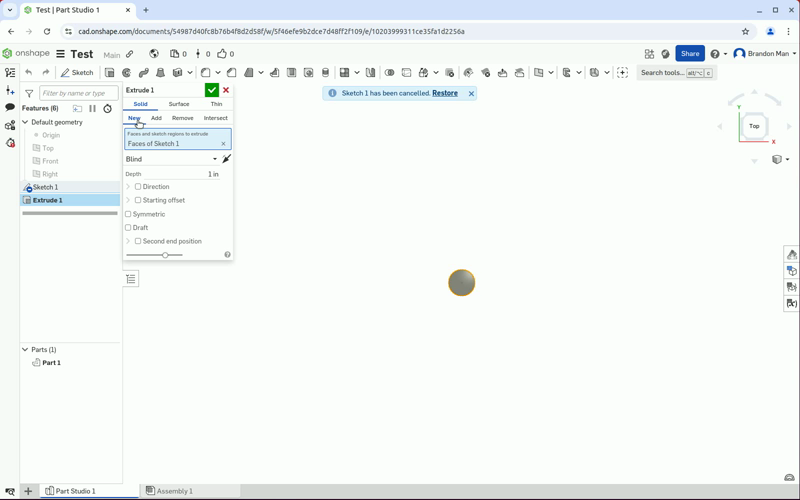
key(tab, 4)
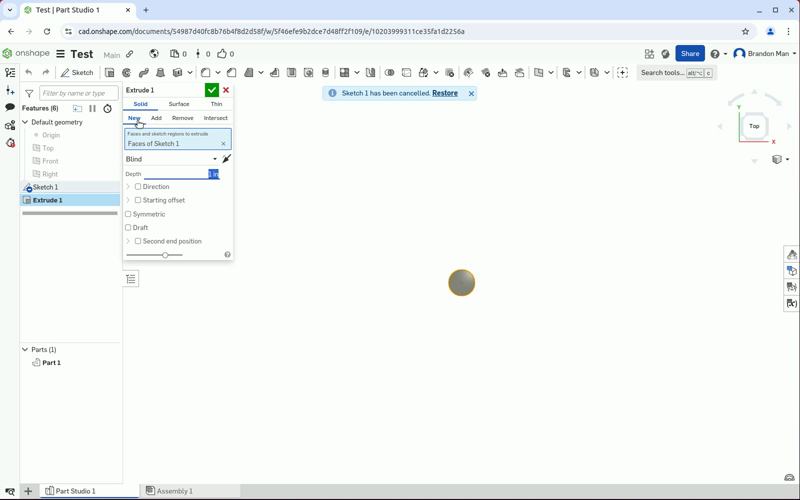
text(3.851)
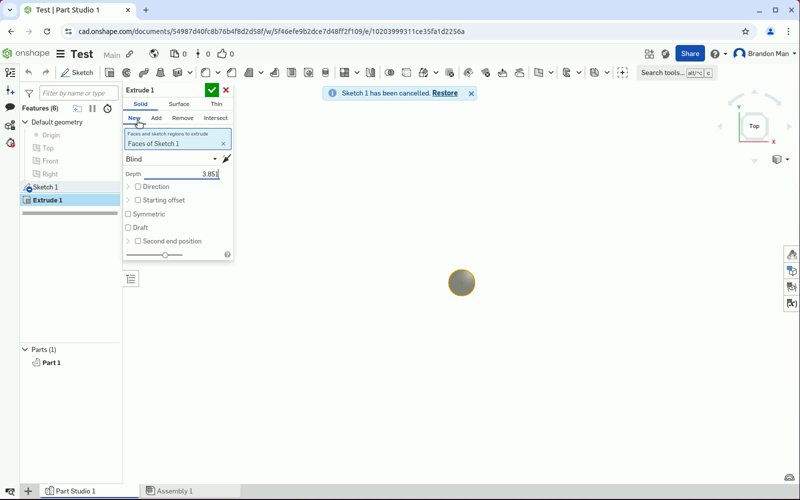
key(enter)
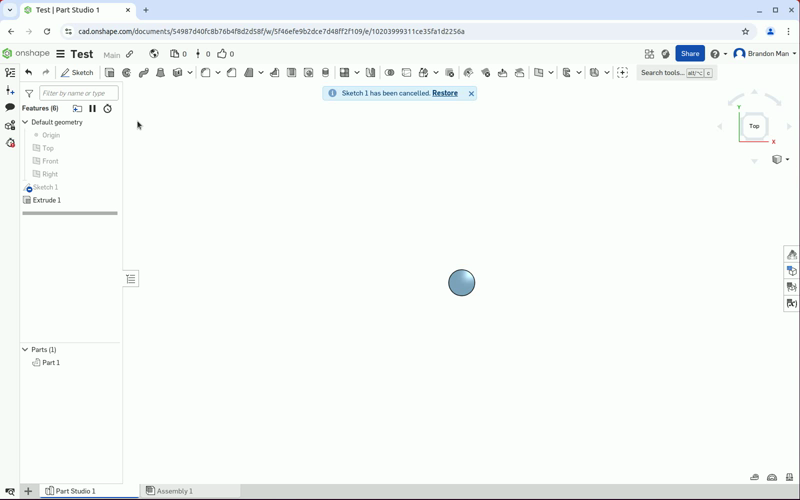
key(shift+h)
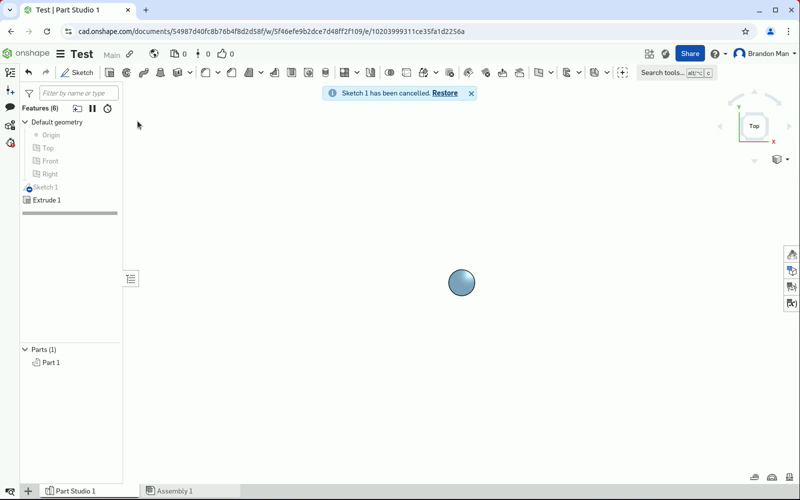
key(shift+h)
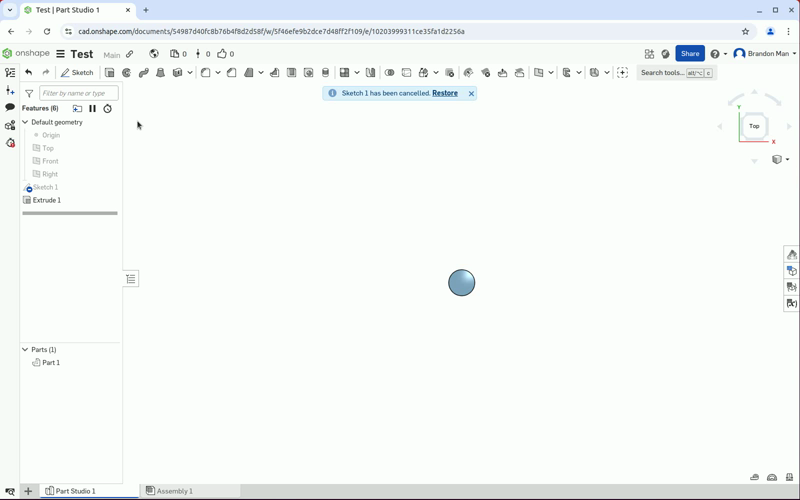
mouse_move(73, 189)
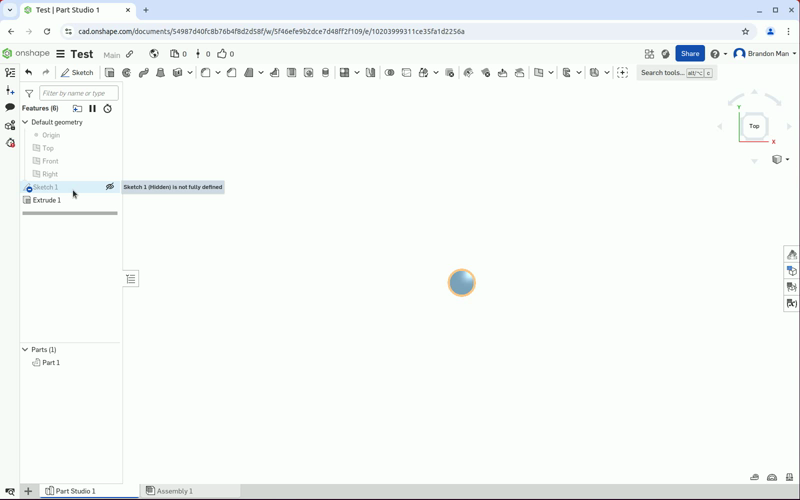
click(73, 189)
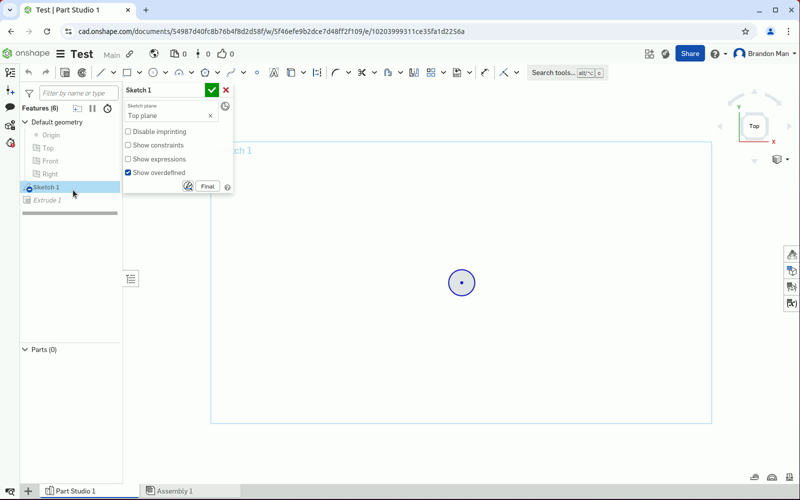
mouse_move(229, 92)
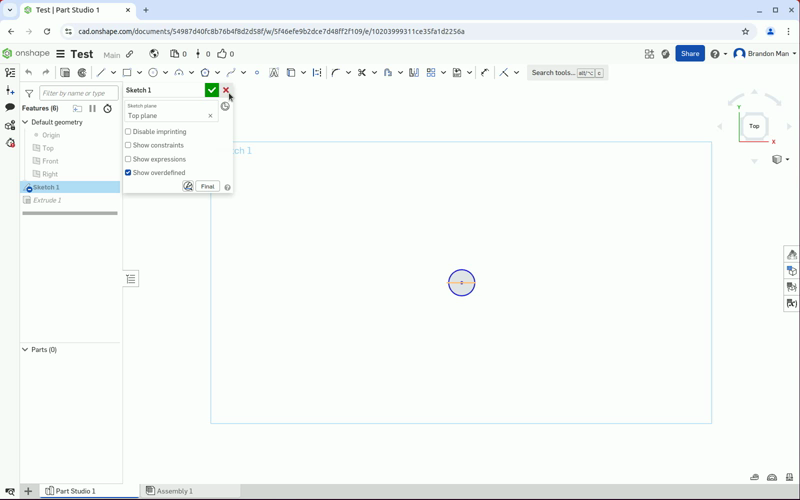
click(229, 92)
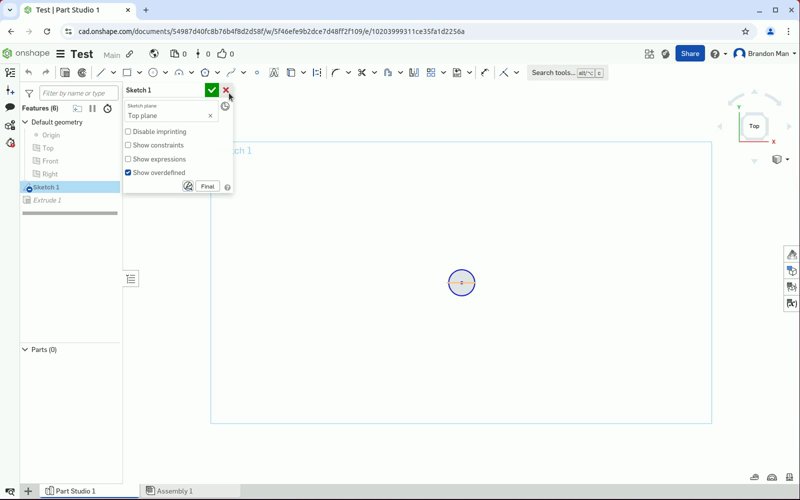
key(shift+s)
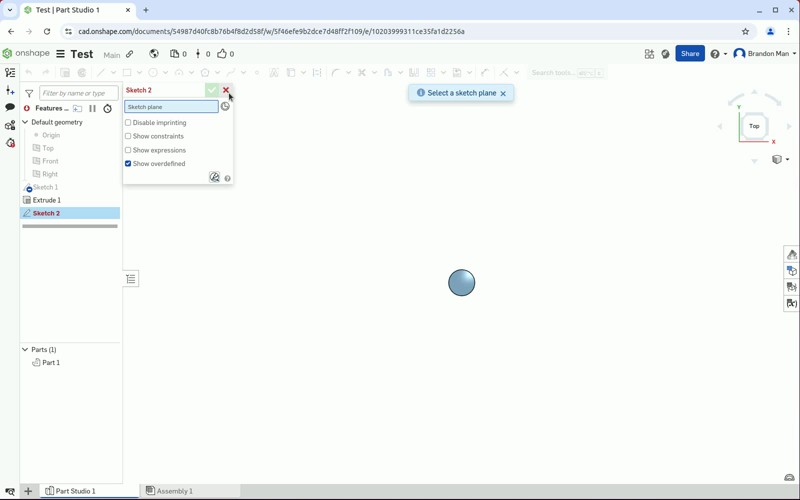
mouse_move(73, 150)
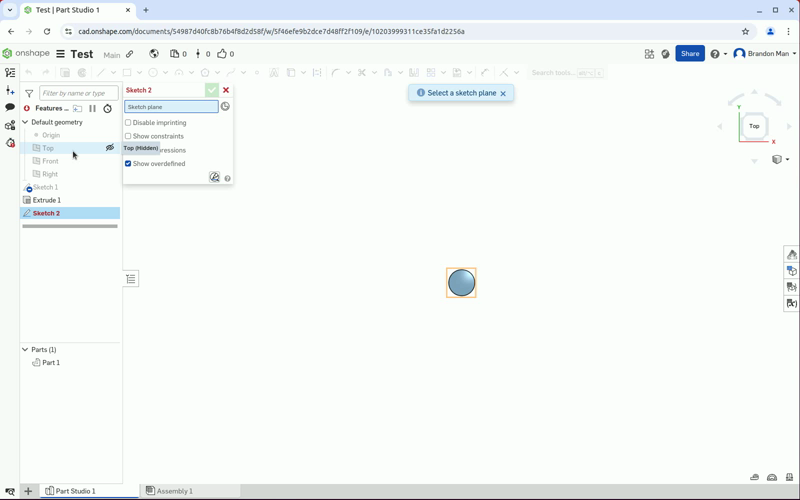
click(73, 150)
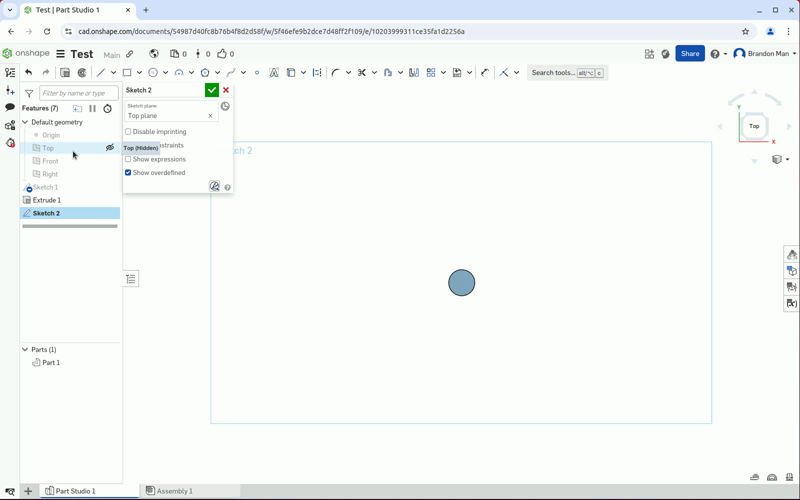
mouse_move(73, 352)
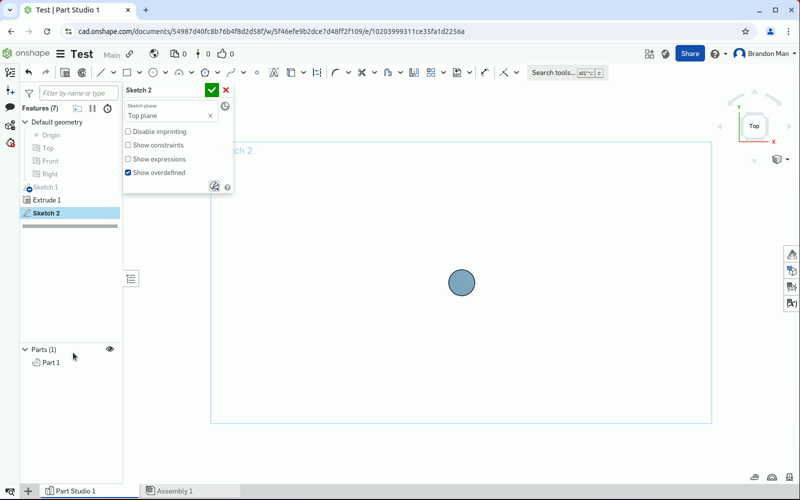
key(y)
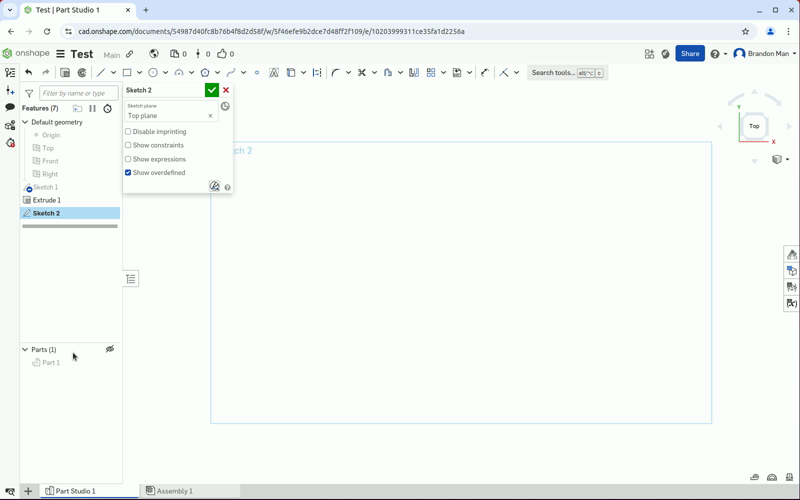
key(c)
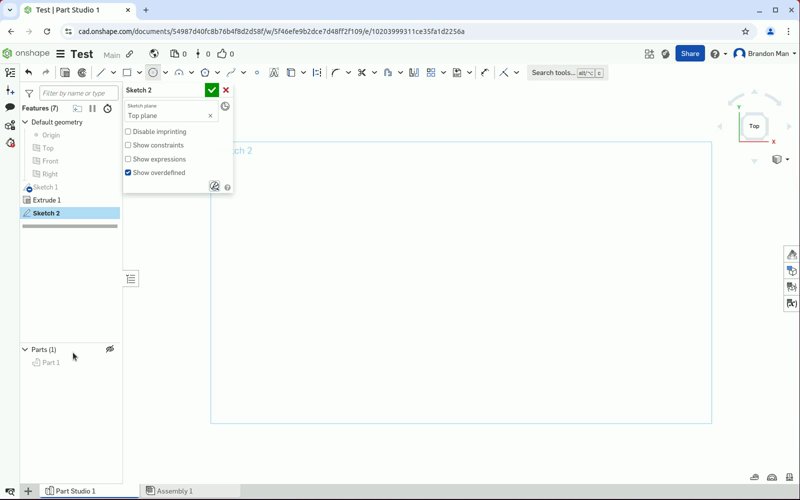
key_down(shift)
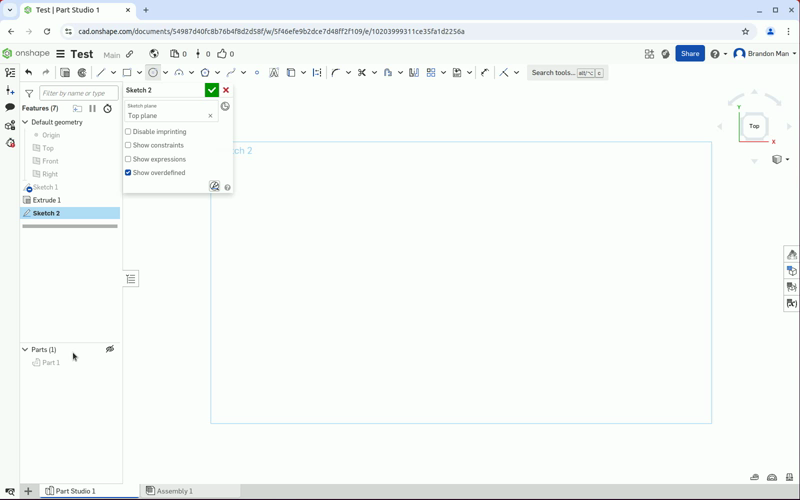
mouse_move(461, 282)
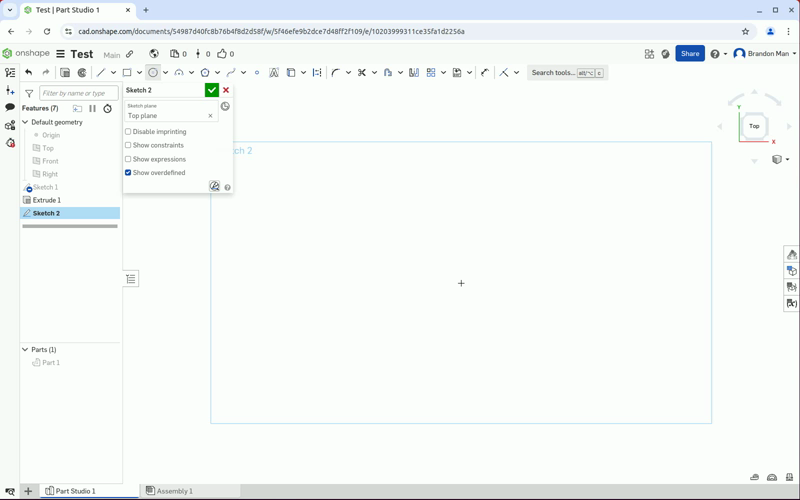
click(461, 282)
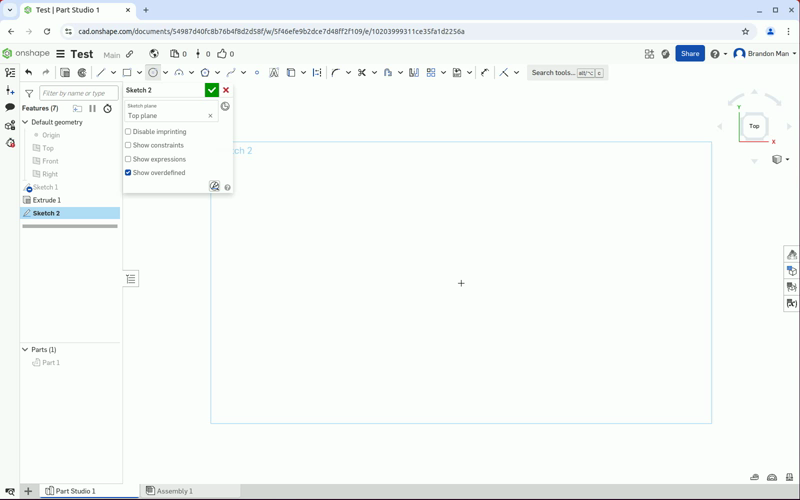
key_up(shift)
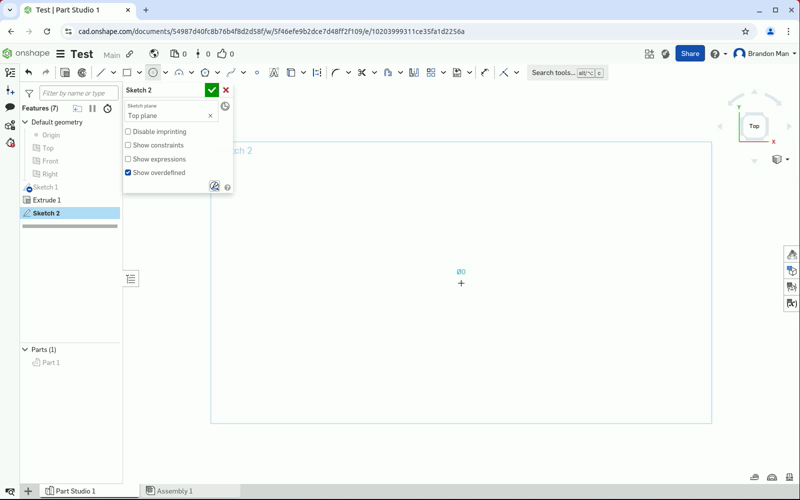
mouse_move(574, 282)
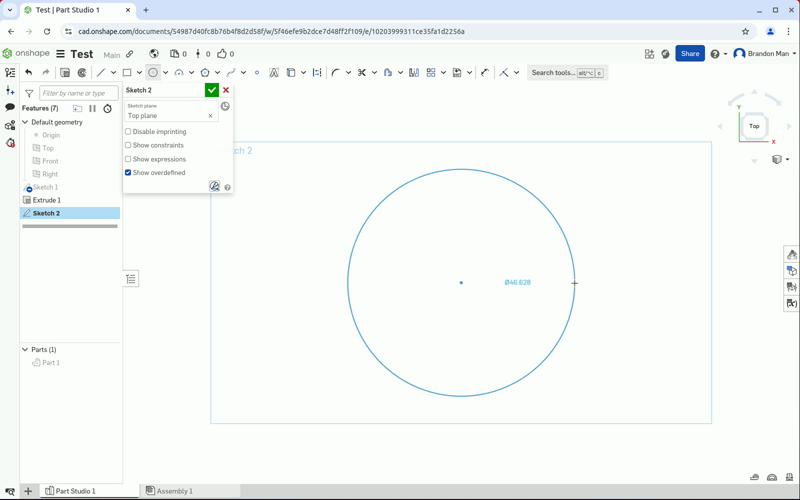
click(574, 282)
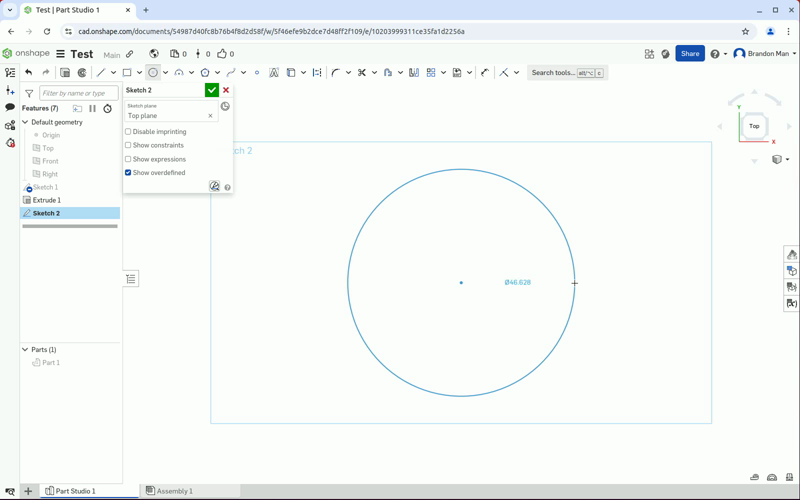
key(esc)
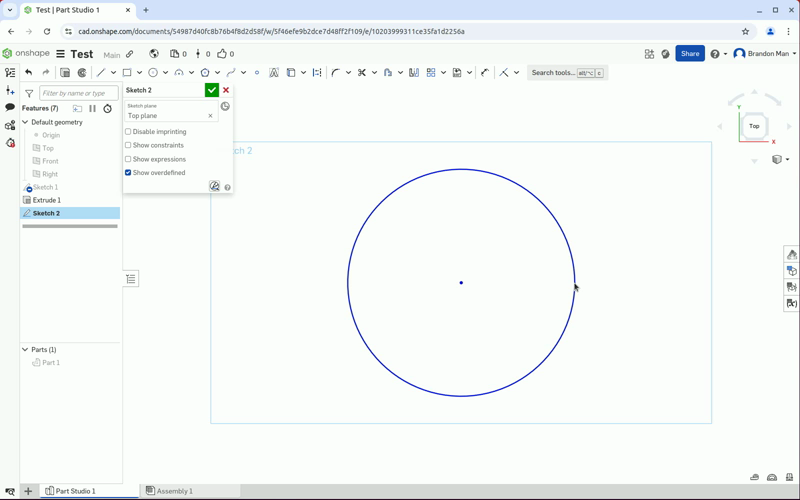
key(c)
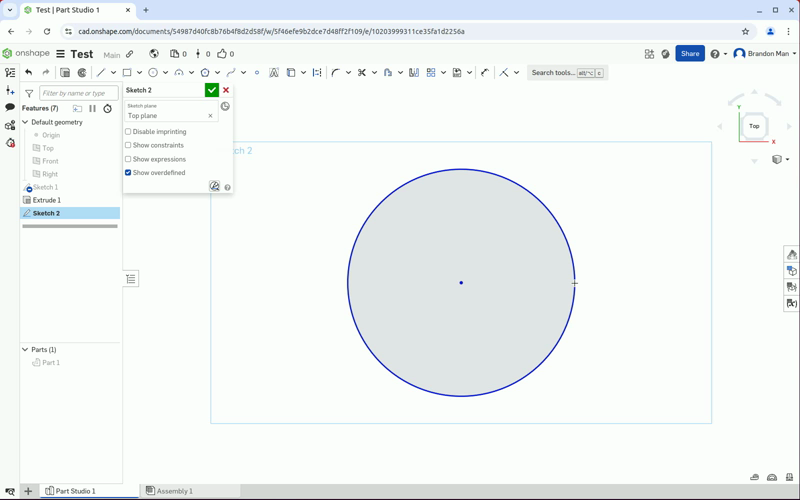
key_down(shift)
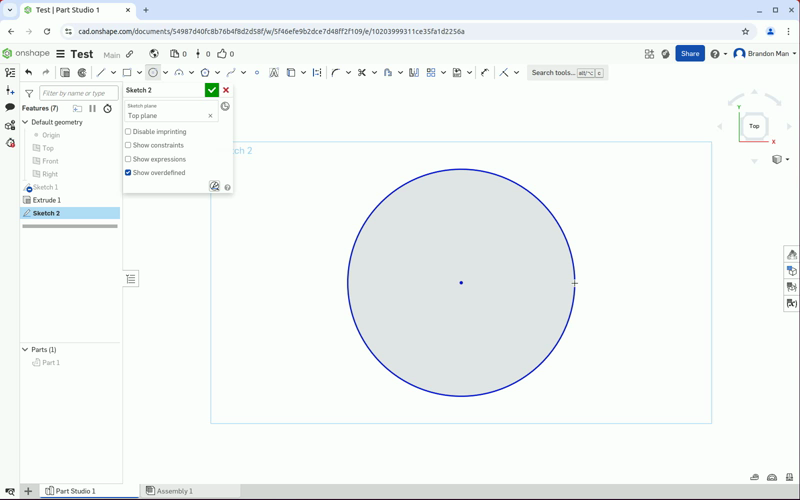
mouse_move(461, 282)
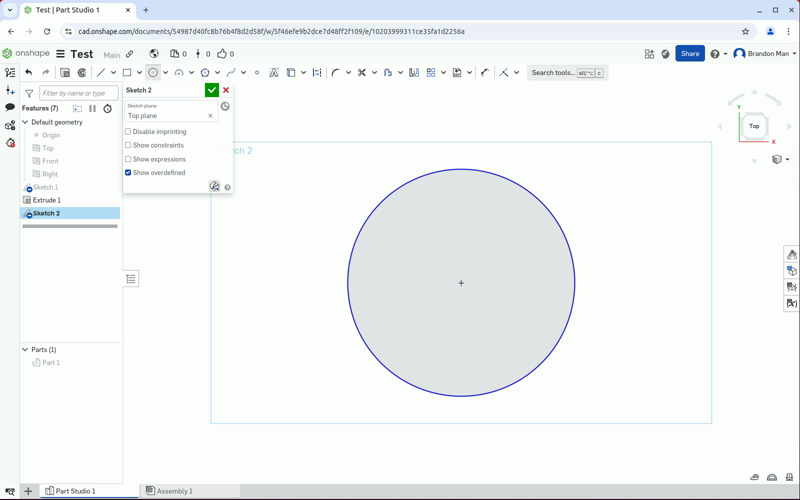
click(461, 282)
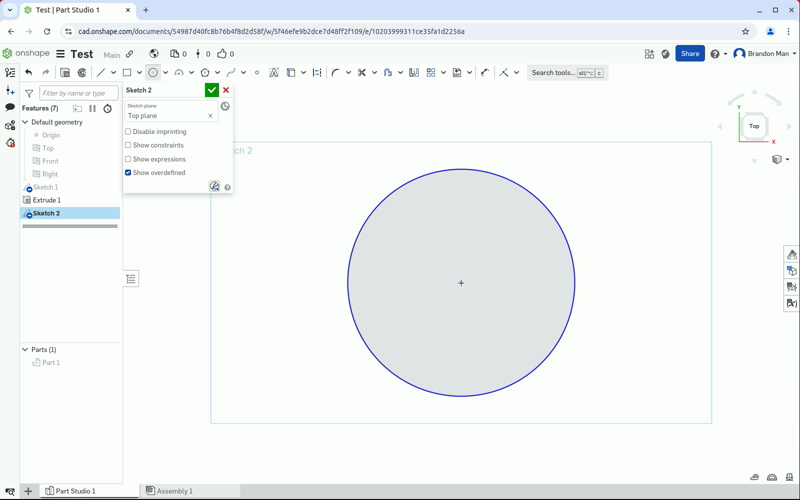
key_up(shift)
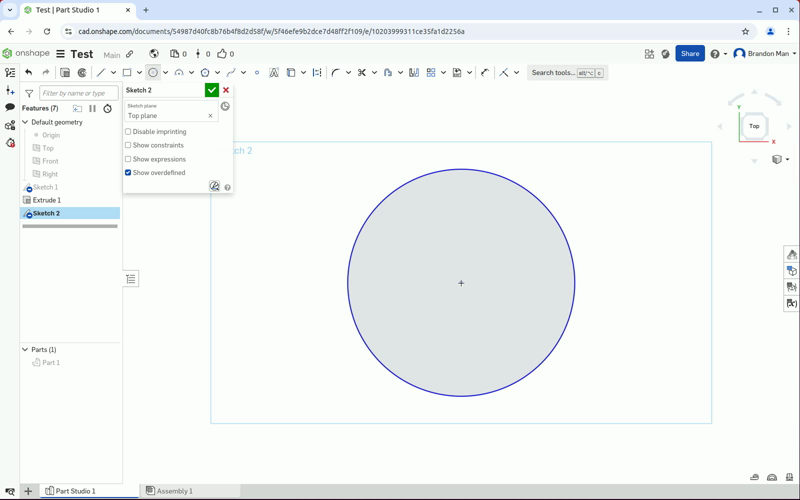
mouse_move(475, 282)
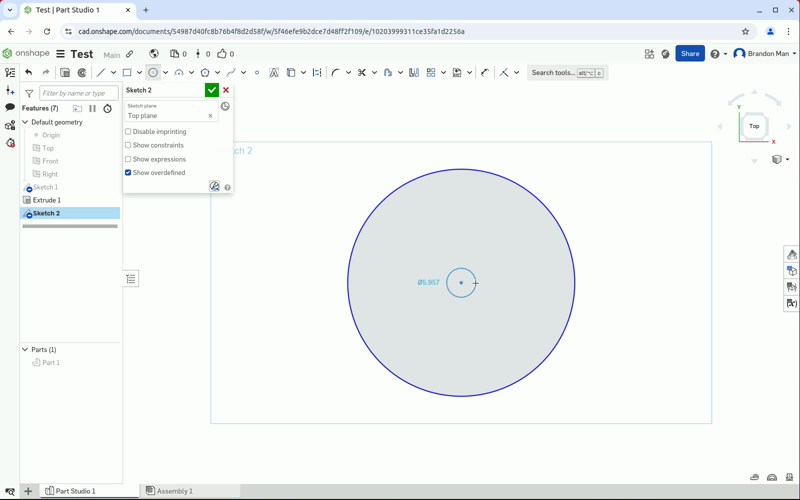
click(475, 282)
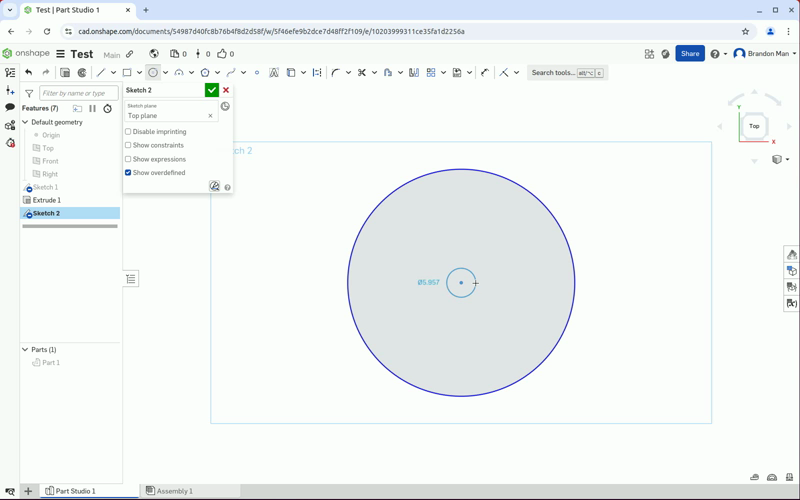
key(esc)
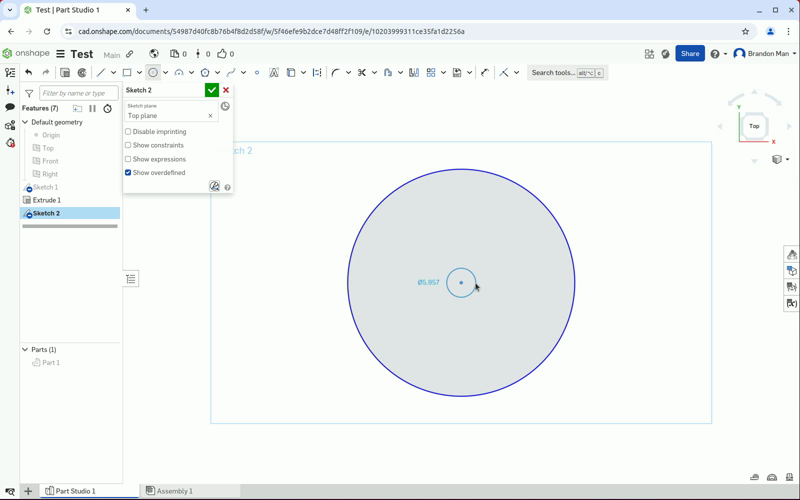
mouse_move(500, 254)
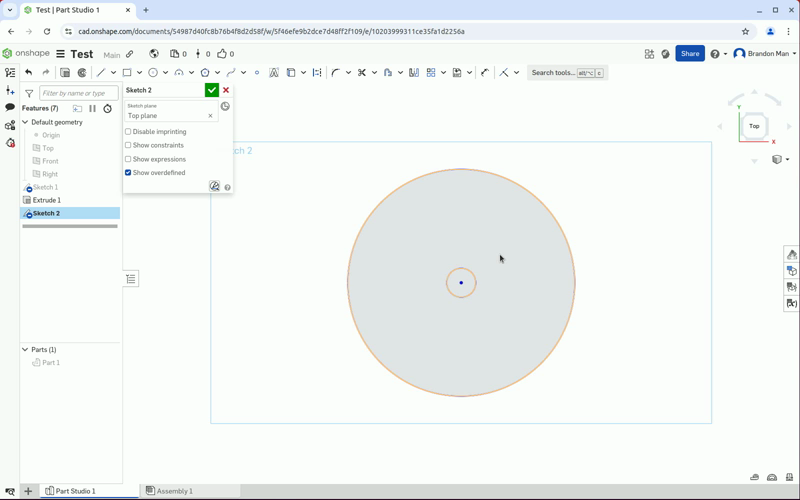
click(500, 254)
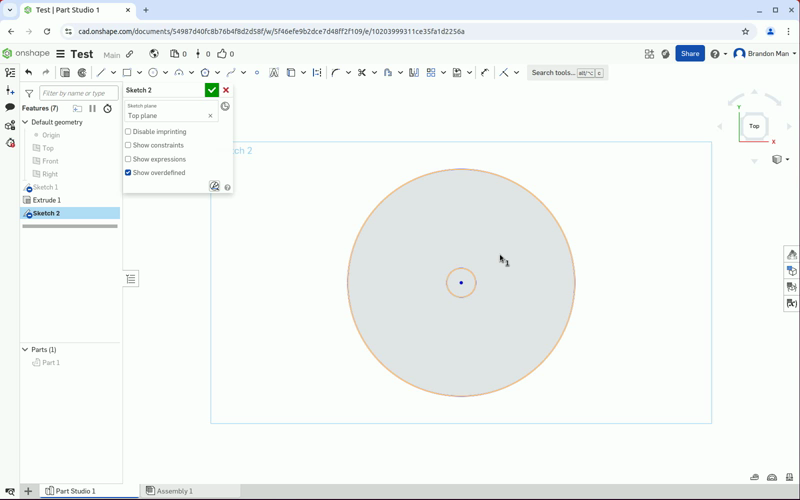
mouse_move(73, 352)
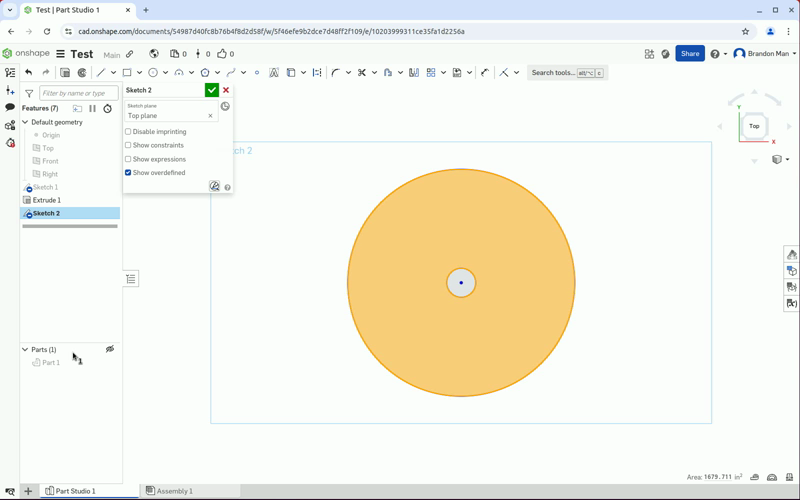
key(shift+y)
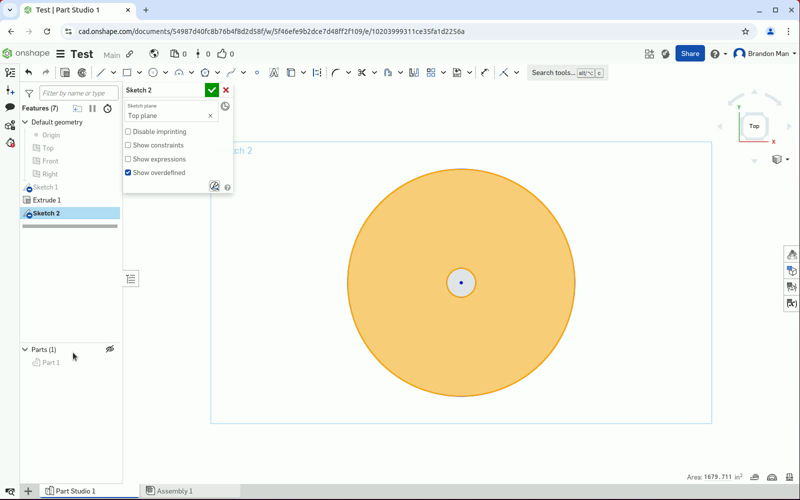
key(shift+e)
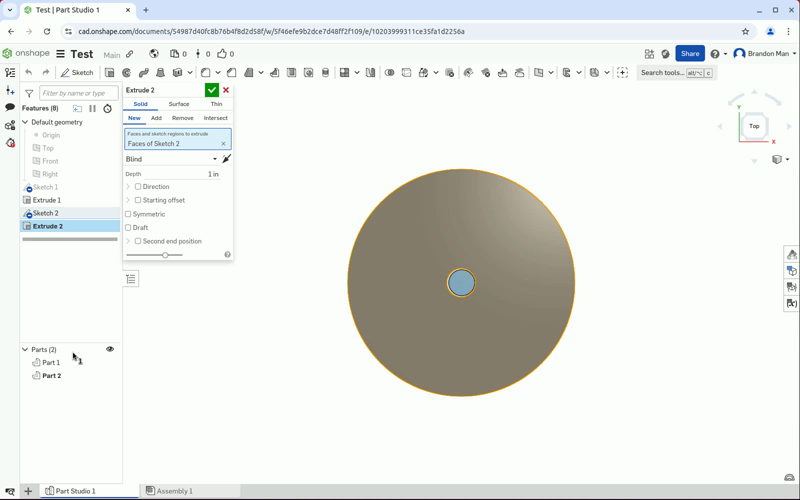
mouse_move(143, 106)
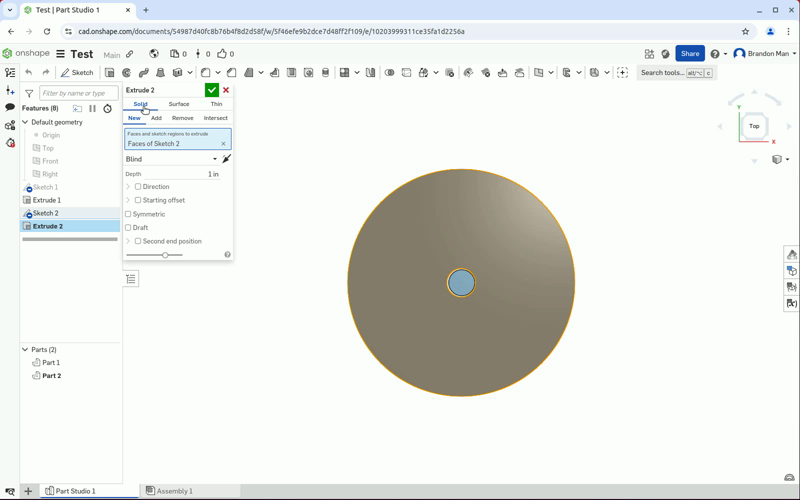
click(143, 106)
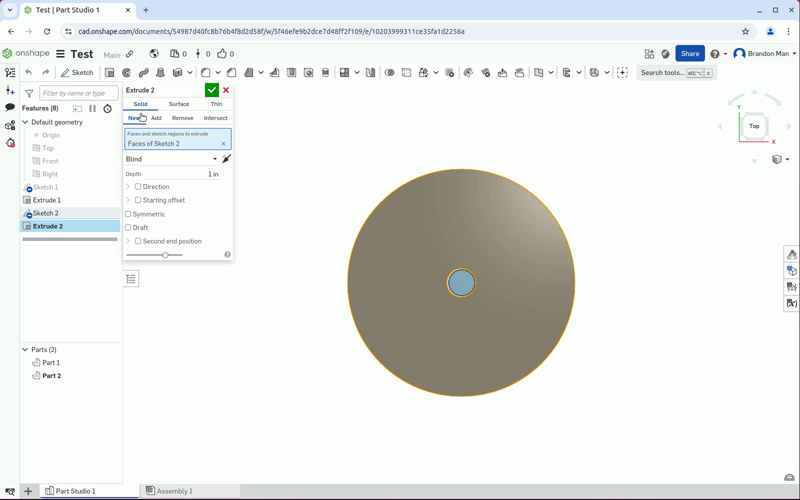
mouse_move(137, 120)
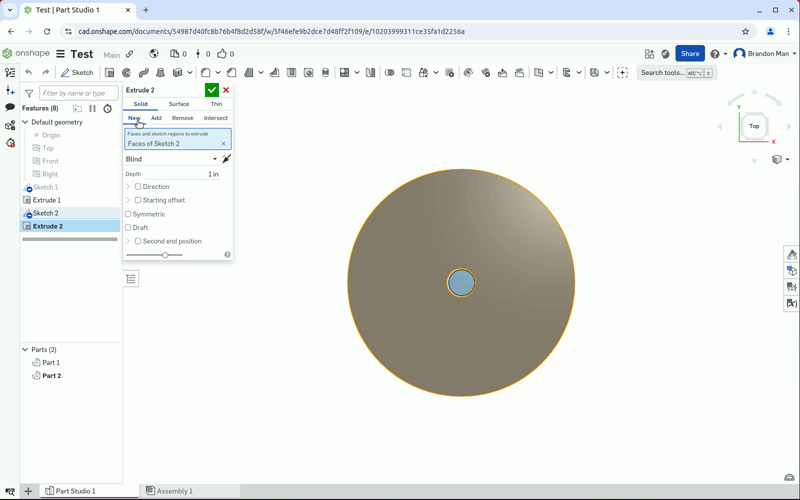
click(137, 120)
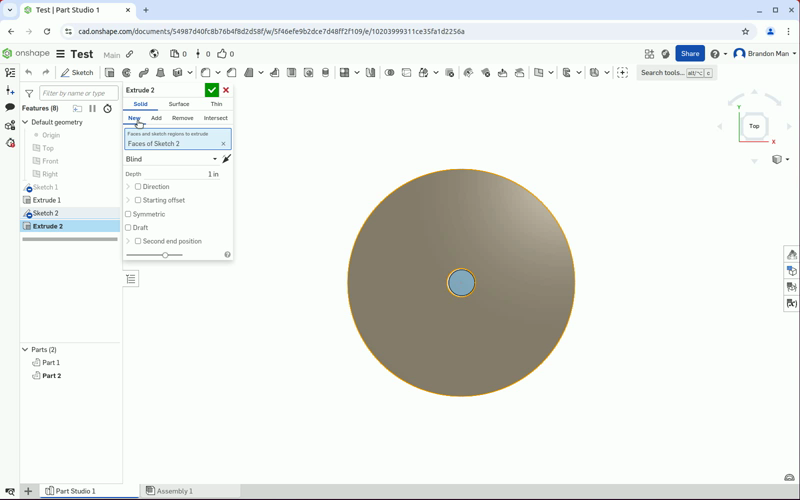
key(tab, 4)
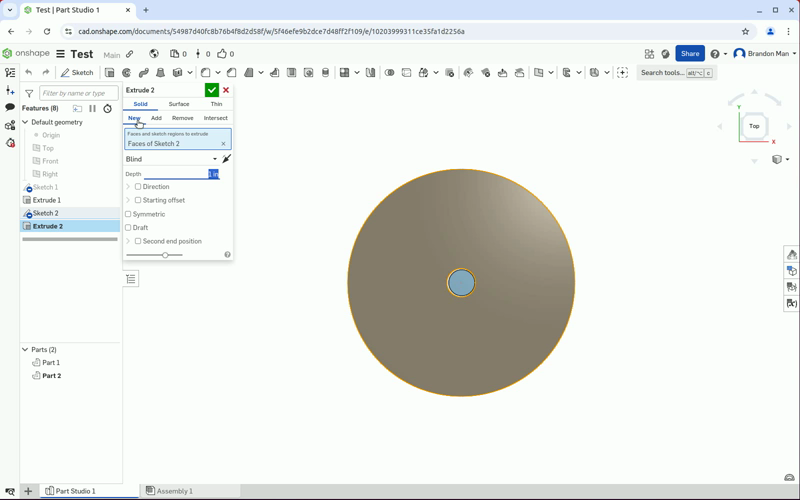
text(2.407)
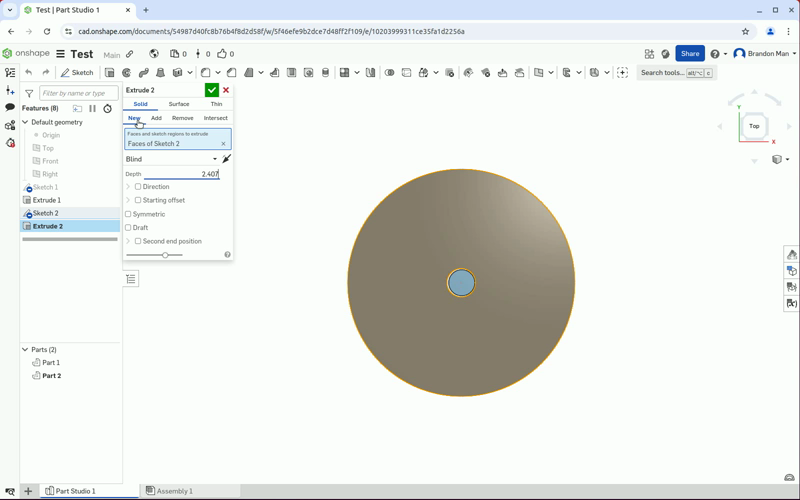
key(enter)
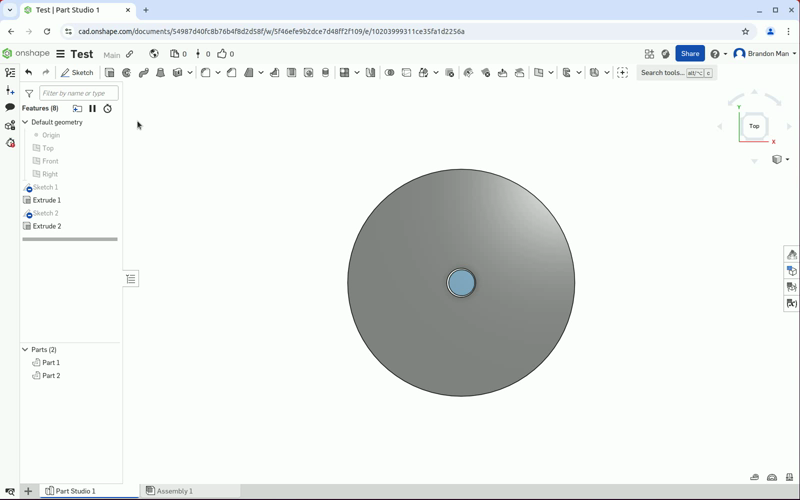
key(shift+h)
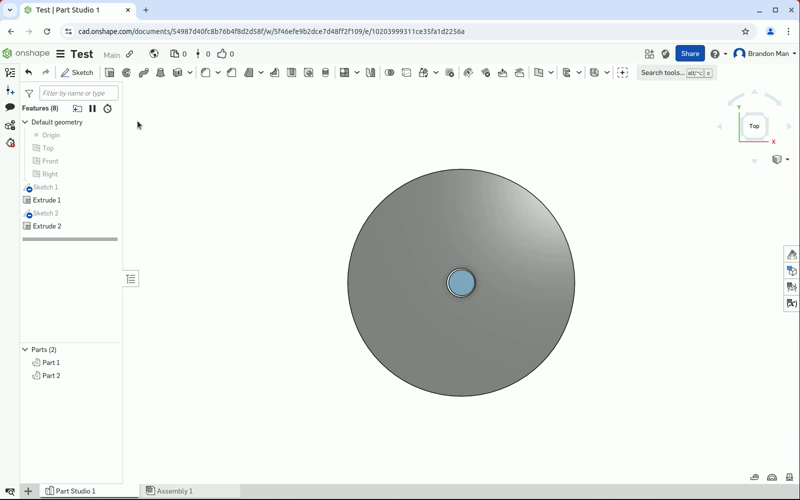
key(shift+h)
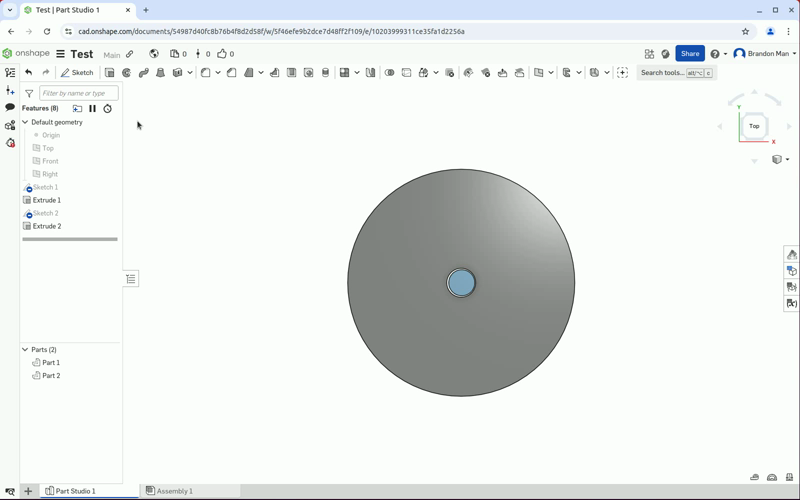
mouse_move(73, 189)
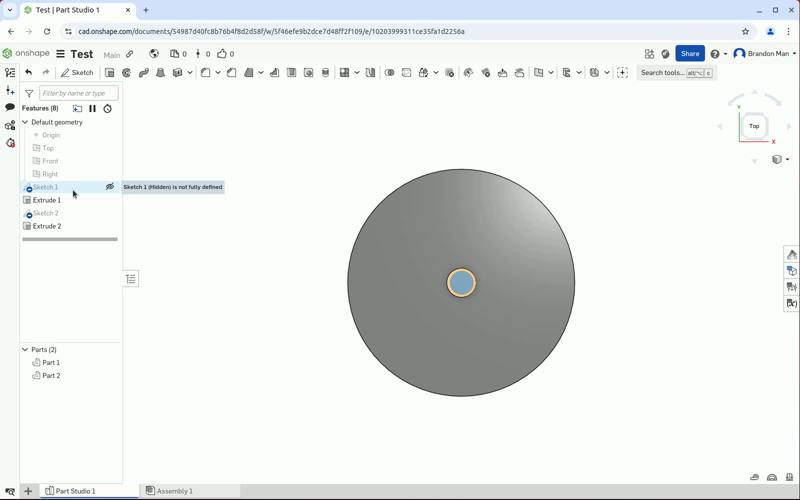
click(73, 189)
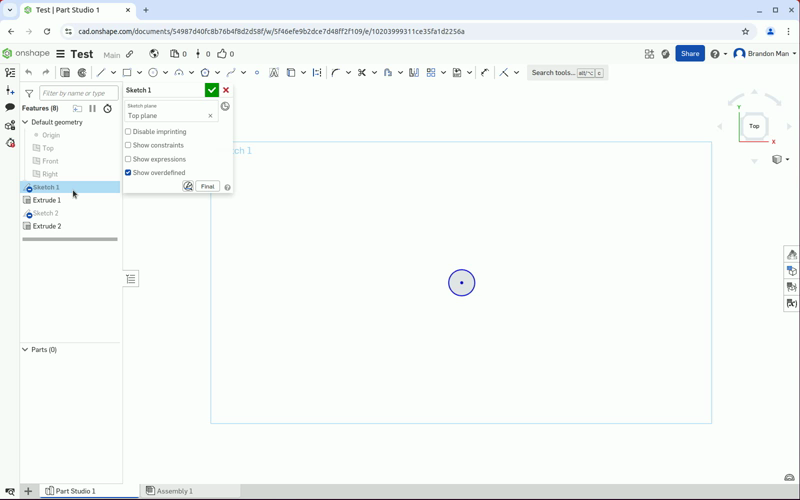
mouse_move(229, 92)
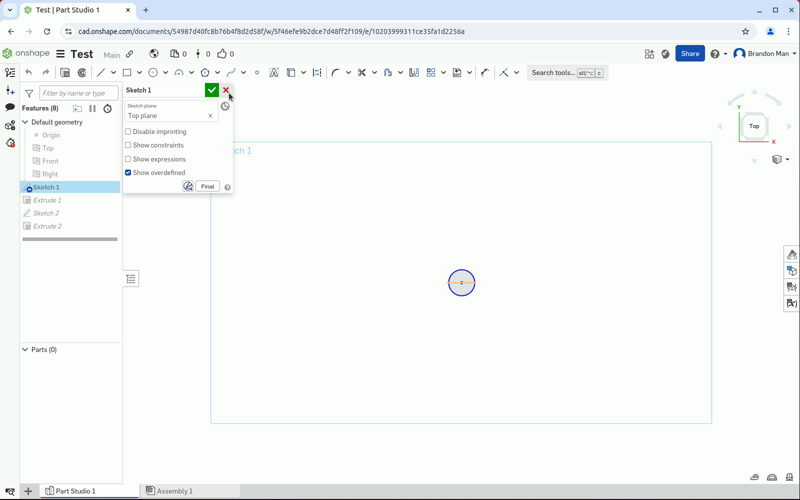
click(229, 92)
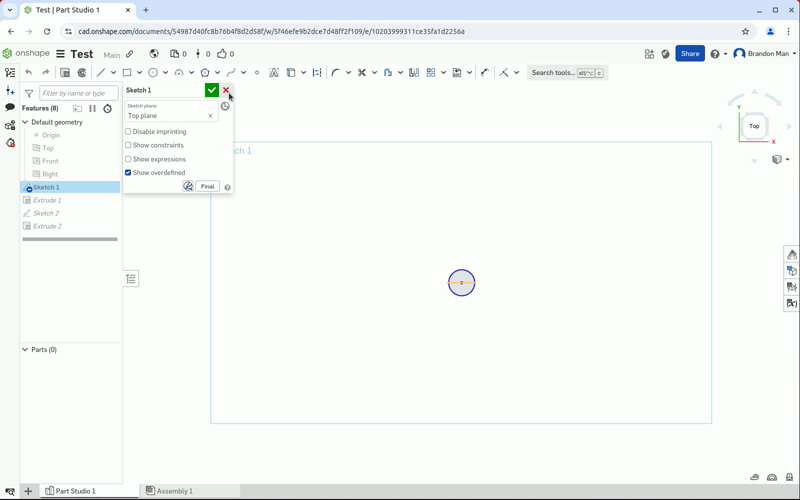
key(shift+s)
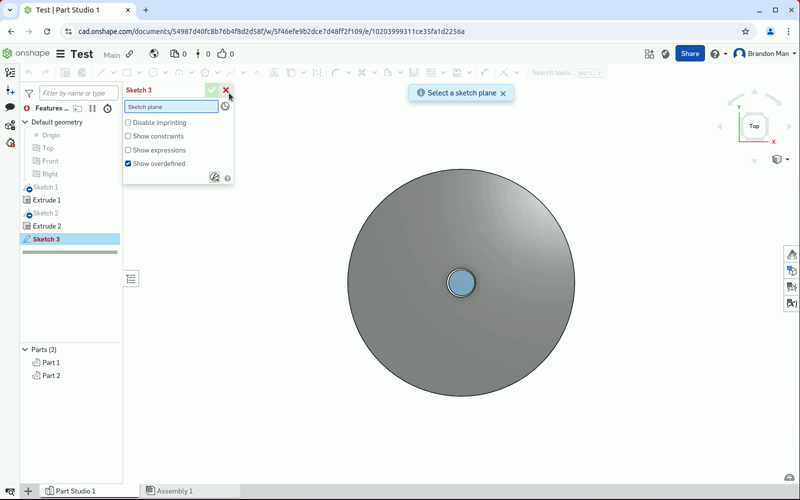
mouse_move(73, 150)
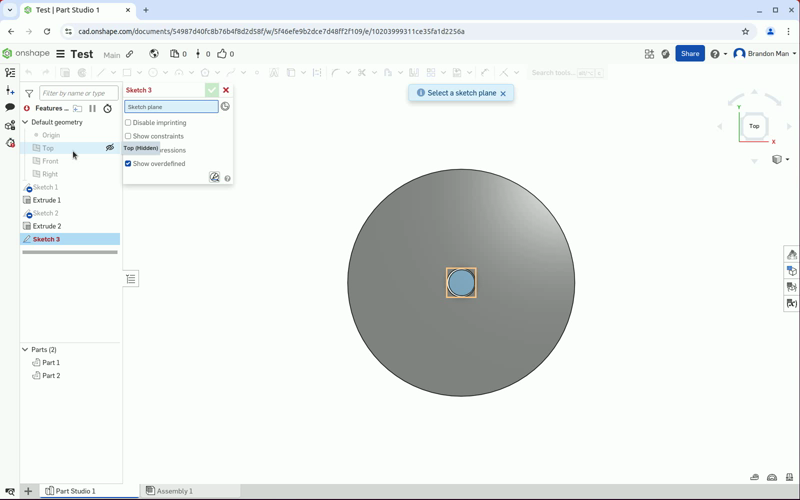
click(73, 150)
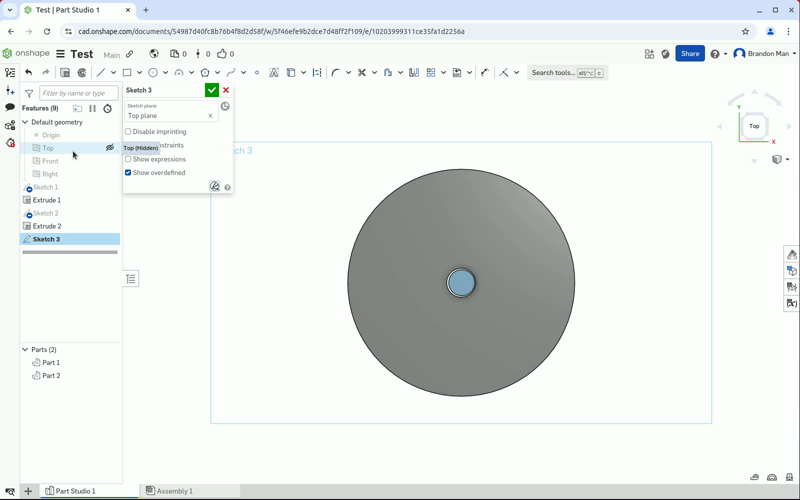
mouse_move(73, 352)
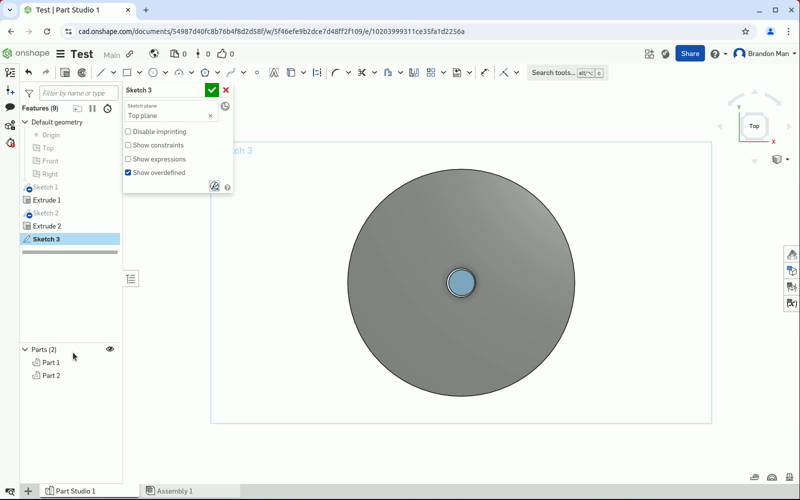
key(y)
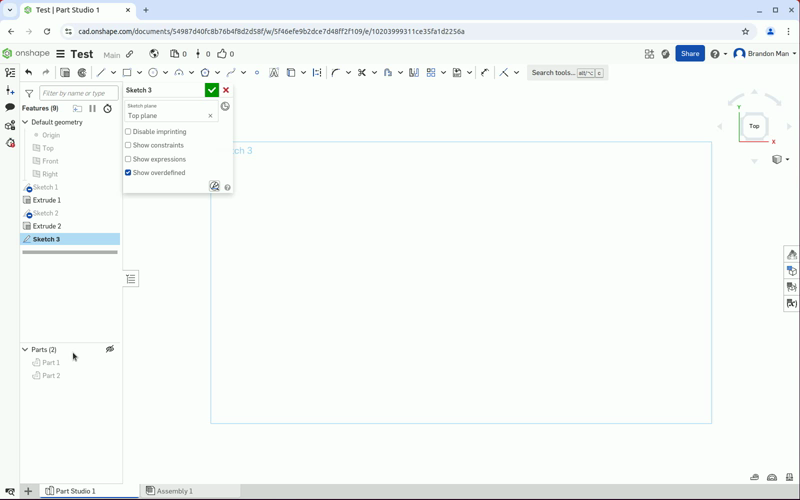
key(c)
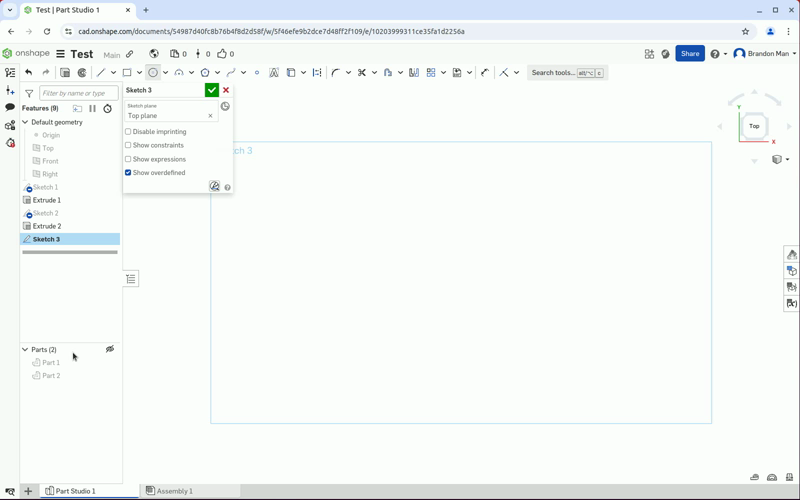
key_down(shift)
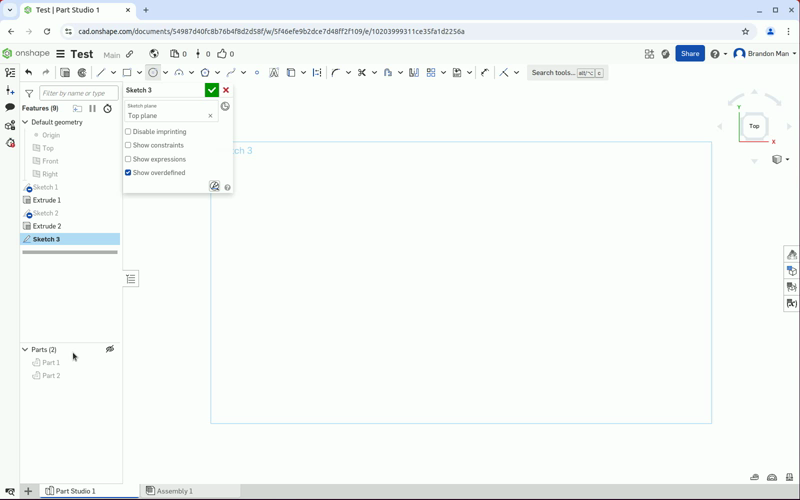
mouse_move(461, 282)
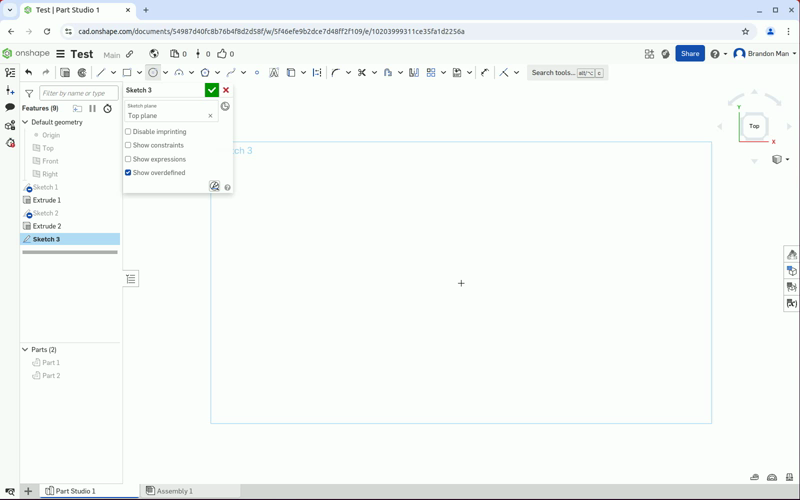
click(461, 282)
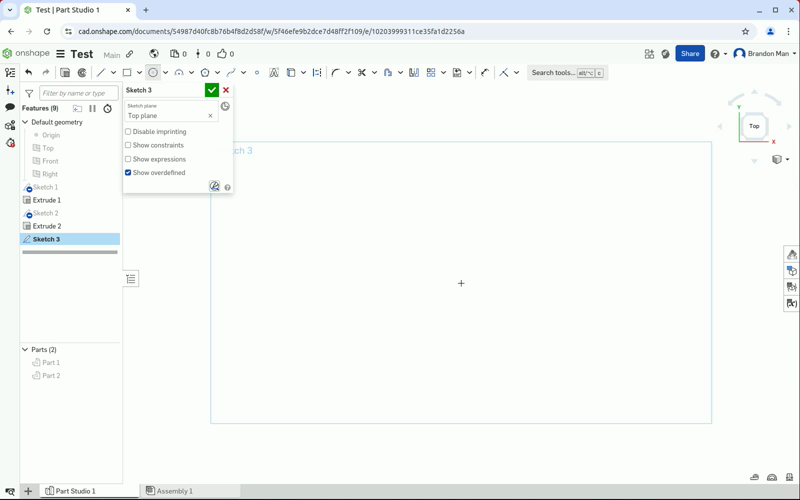
key_up(shift)
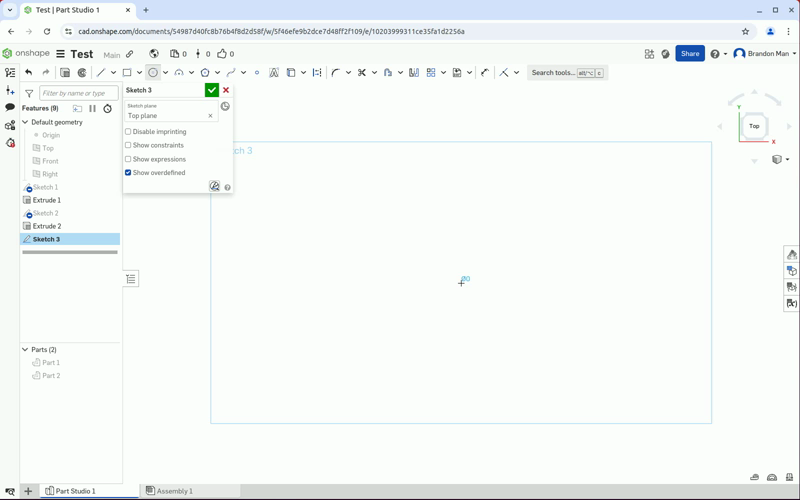
mouse_move(477, 282)
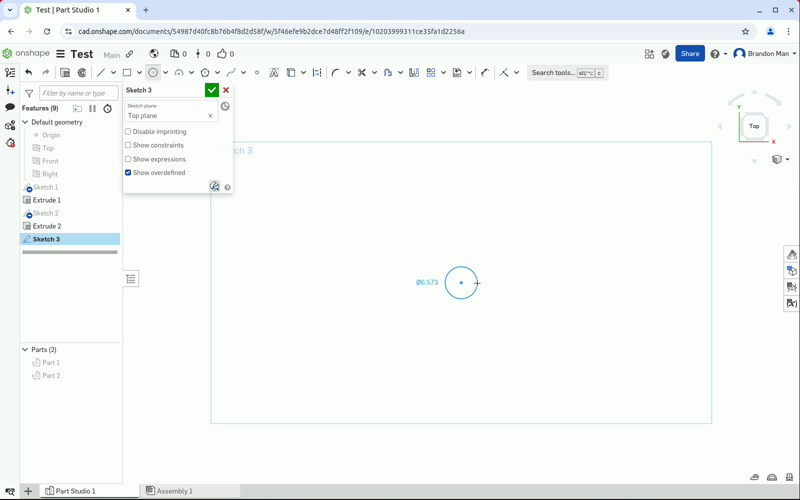
click(477, 282)
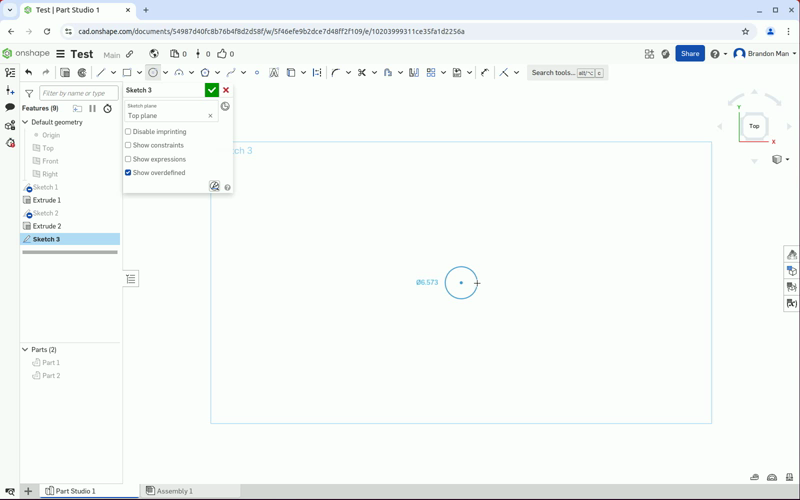
key(esc)
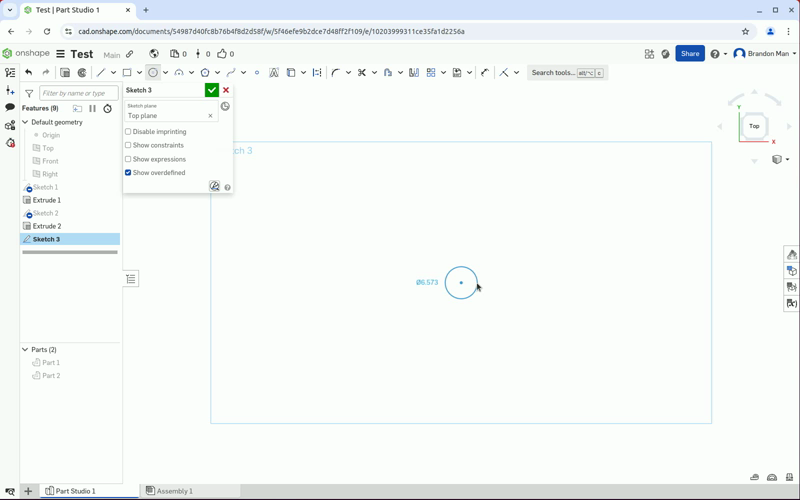
key(c)
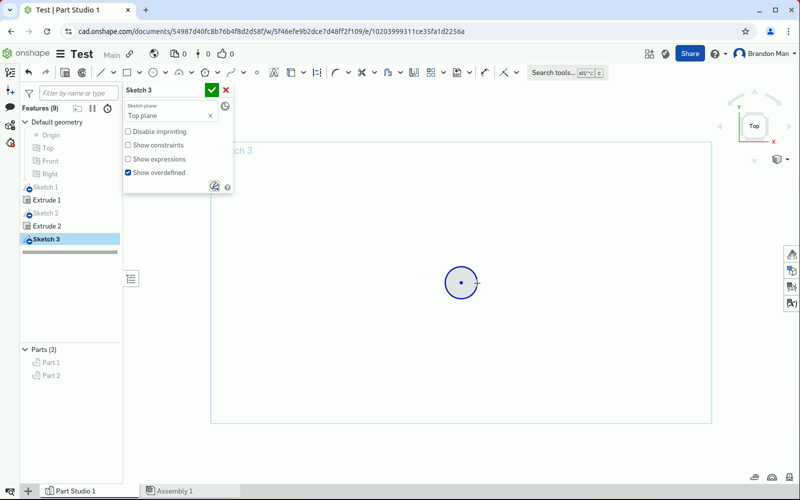
key_down(shift)
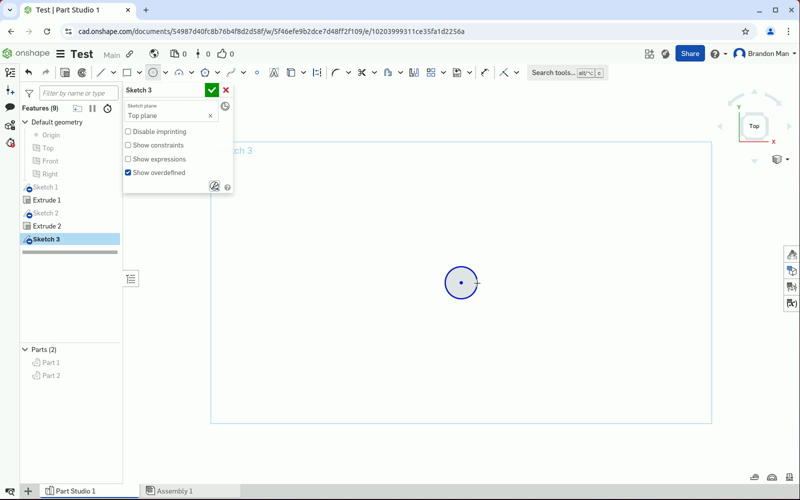
mouse_move(461, 282)
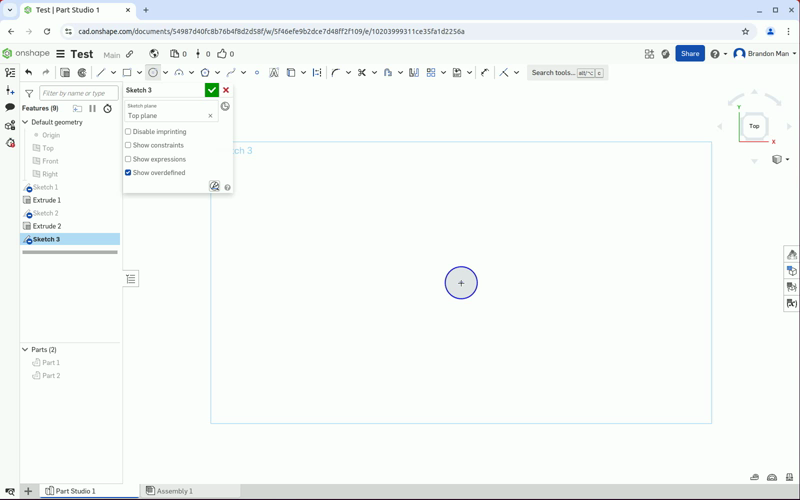
click(461, 282)
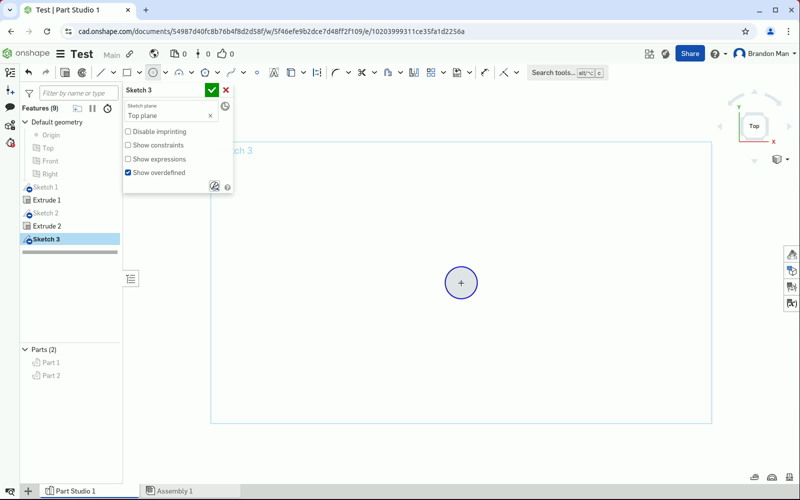
key_up(shift)
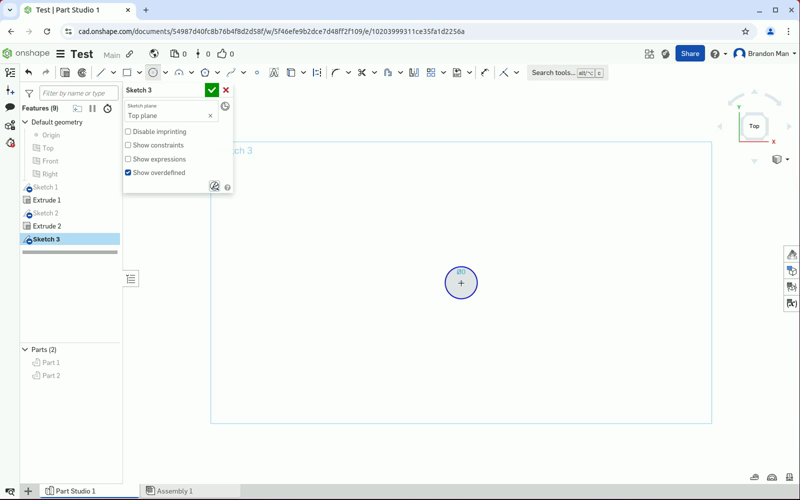
mouse_move(474, 282)
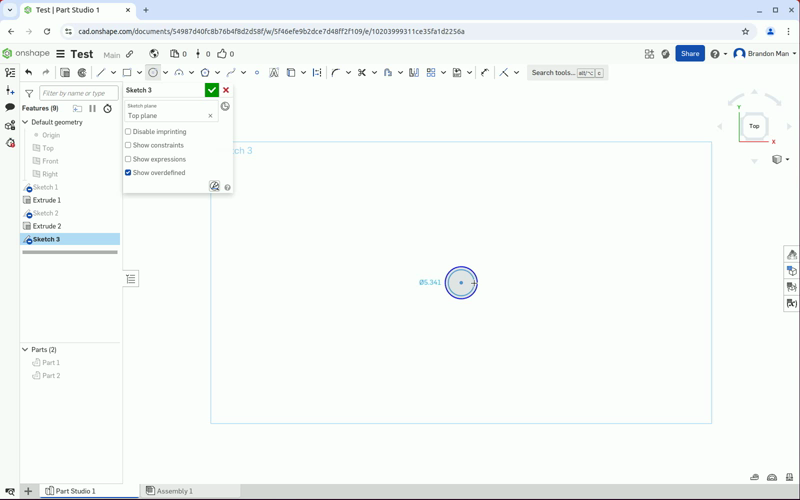
scroll(6)
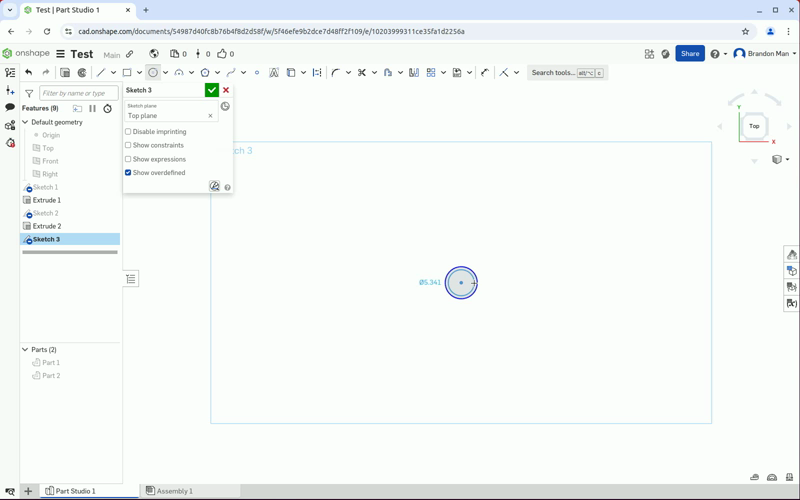
scroll(6)
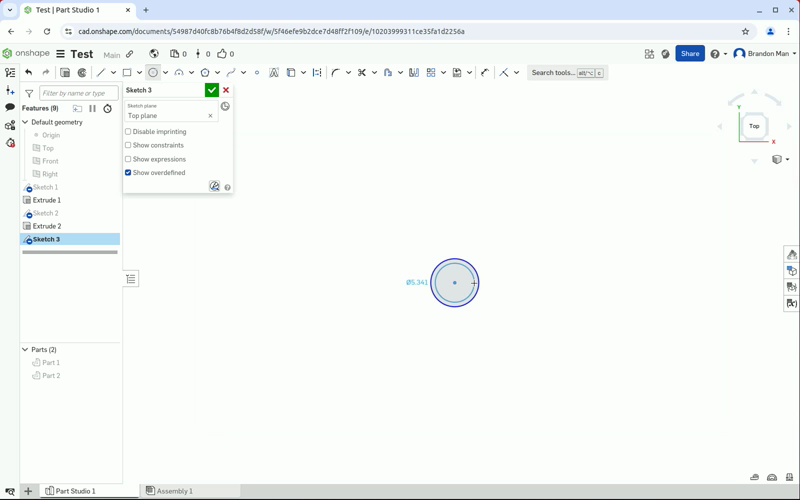
scroll(6)
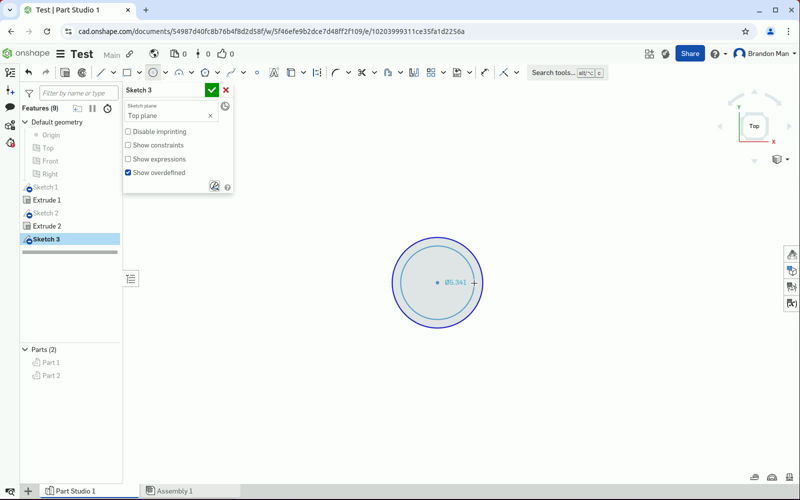
scroll(6)
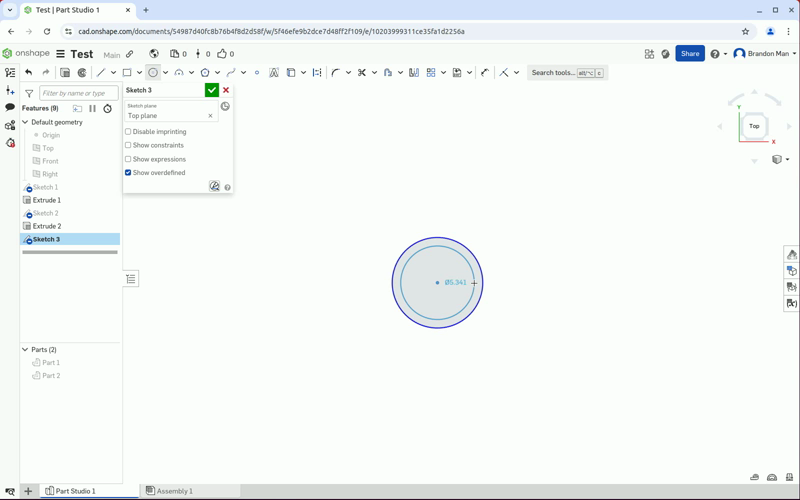
scroll(6)
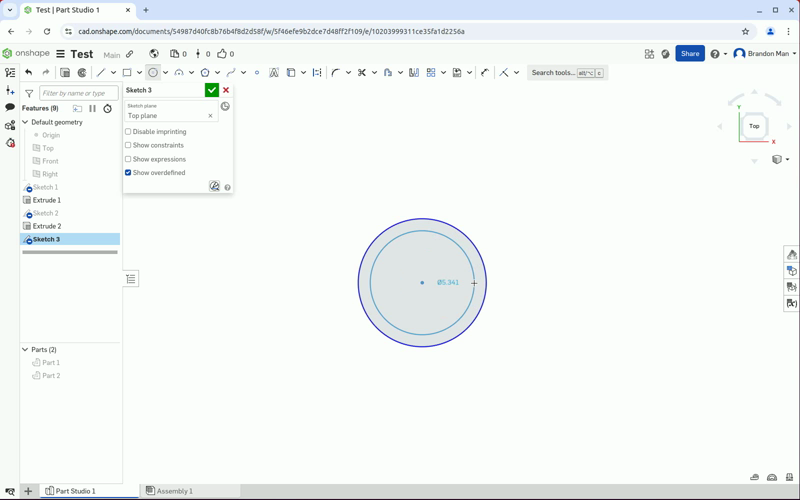
scroll(6)
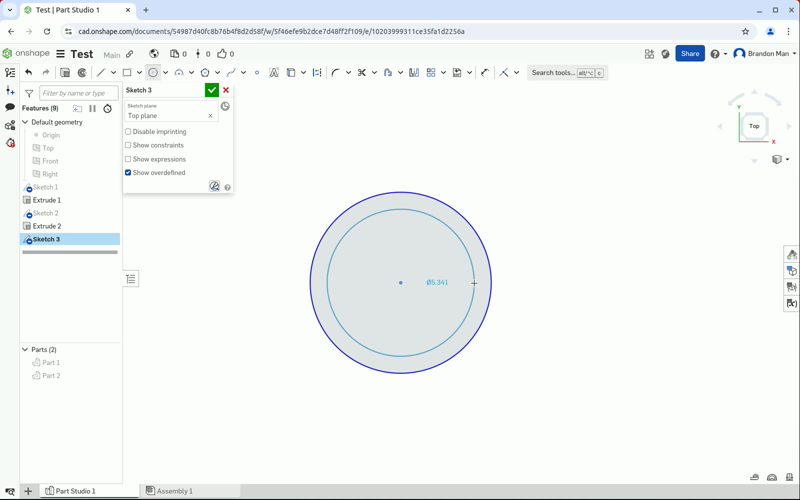
scroll(6)
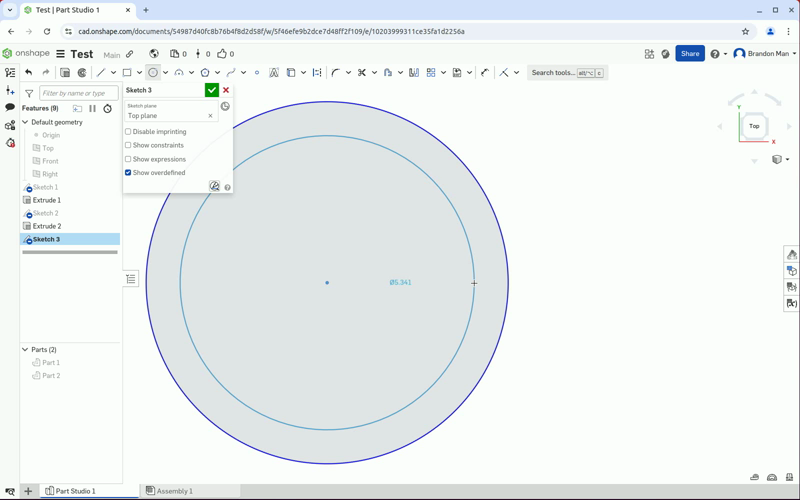
click(474, 282)
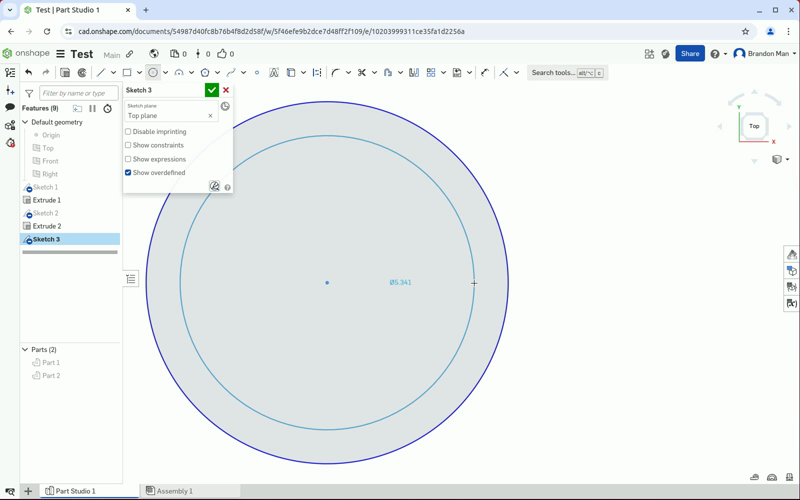
scroll(-6)
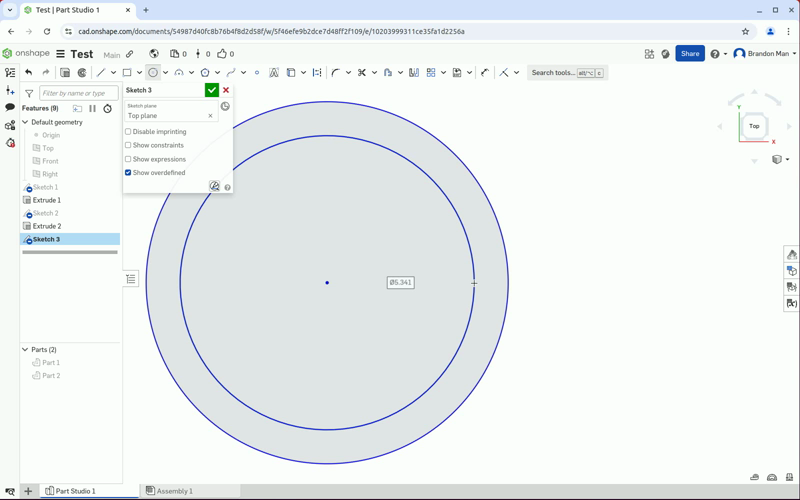
scroll(-6)
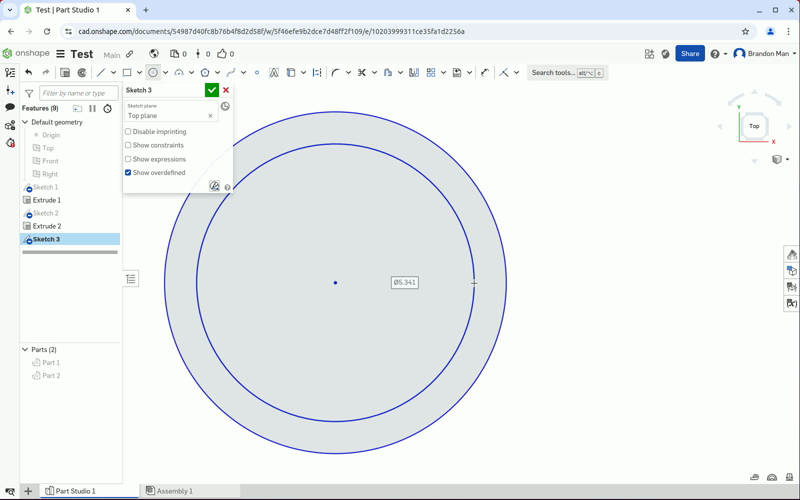
scroll(-6)
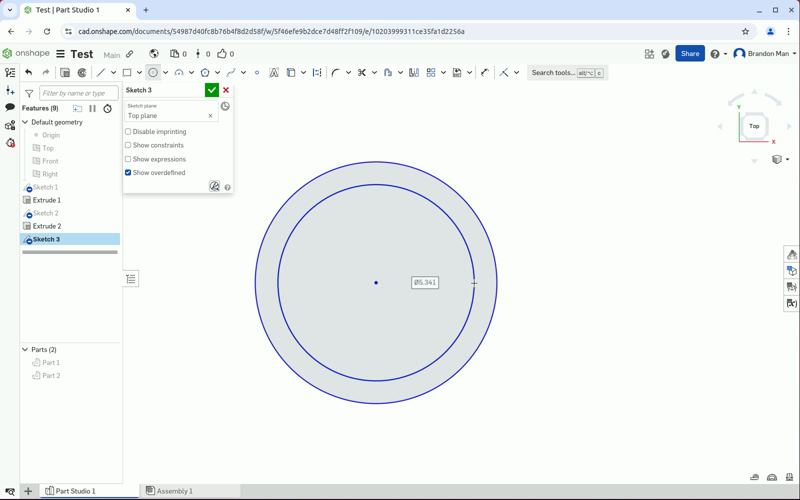
scroll(-6)
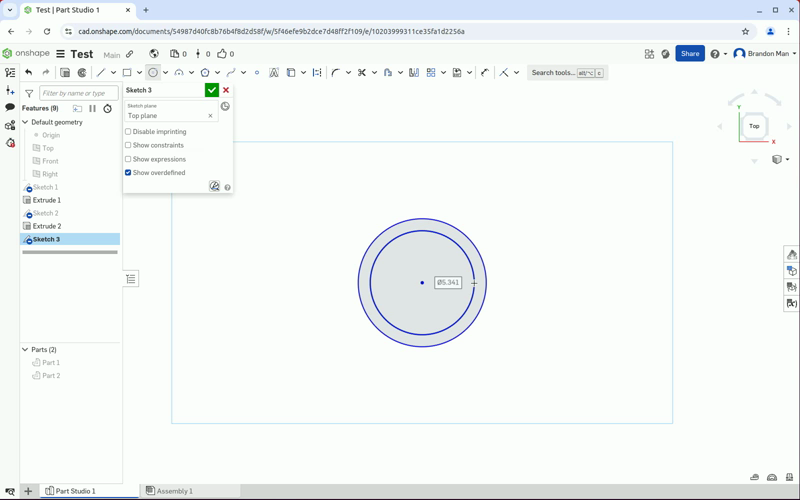
scroll(-6)
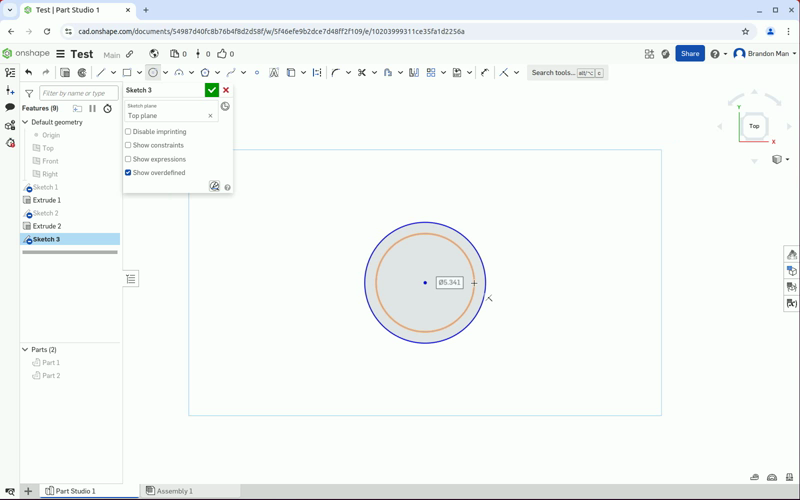
scroll(-6)
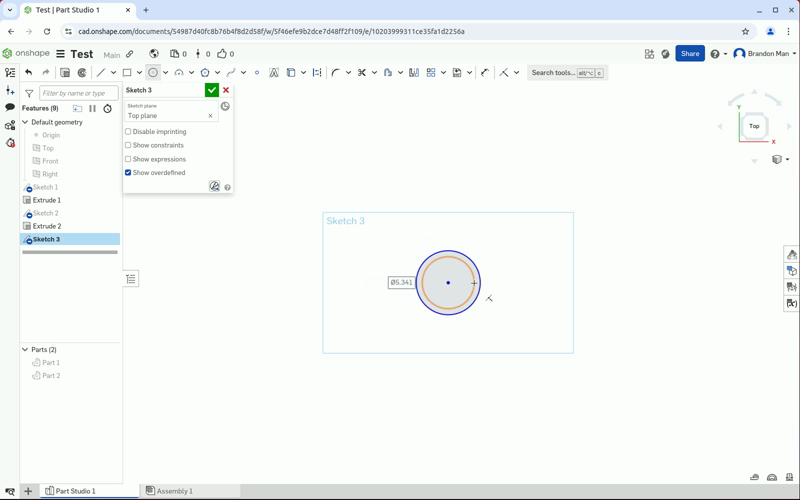
scroll(-6)
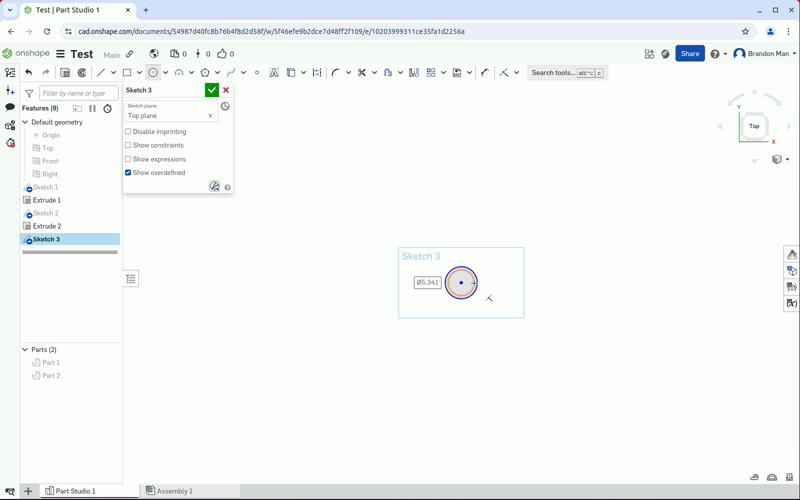
key(esc)
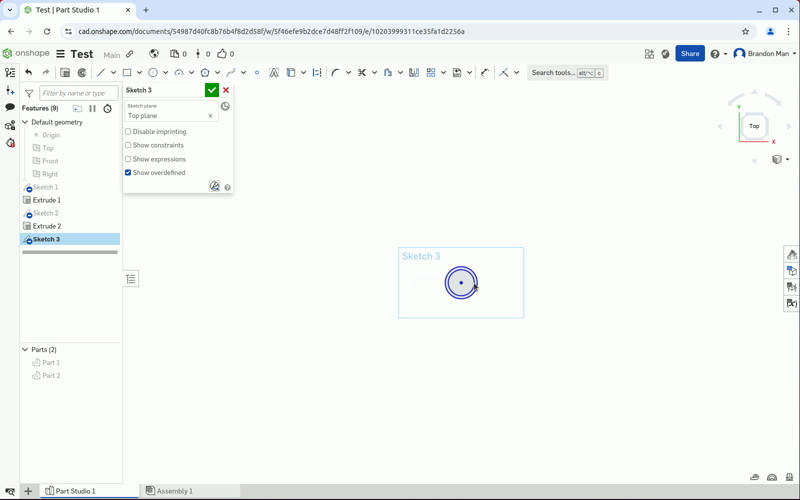
mouse_move(467, 295)
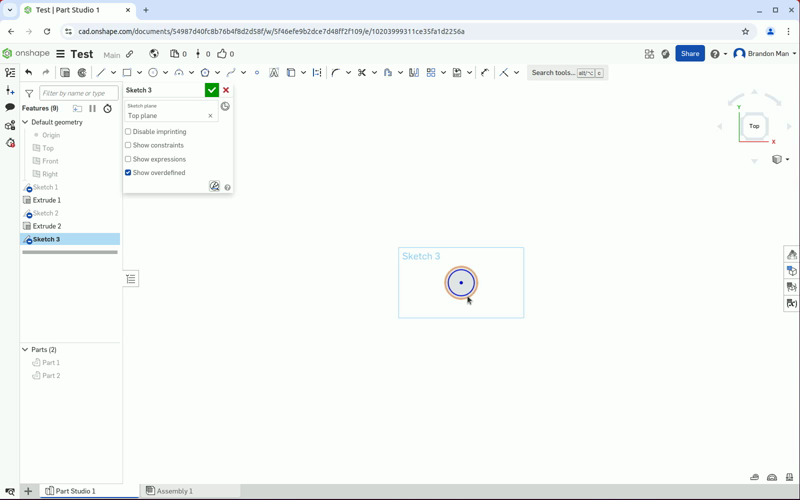
scroll(6)
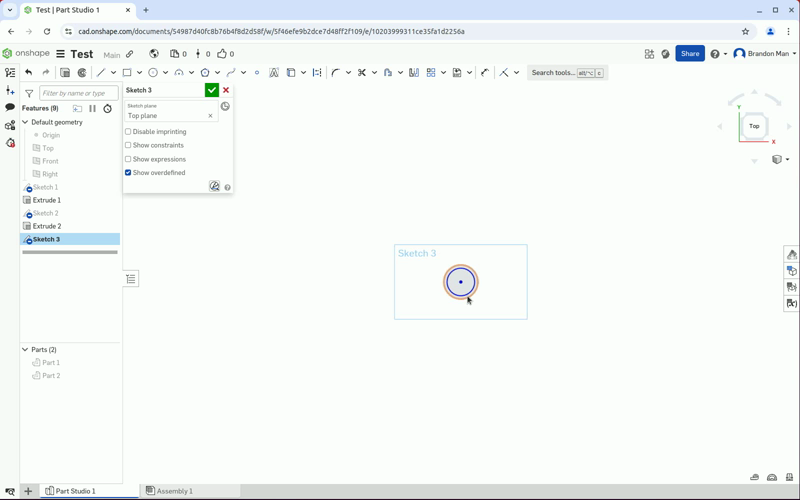
scroll(6)
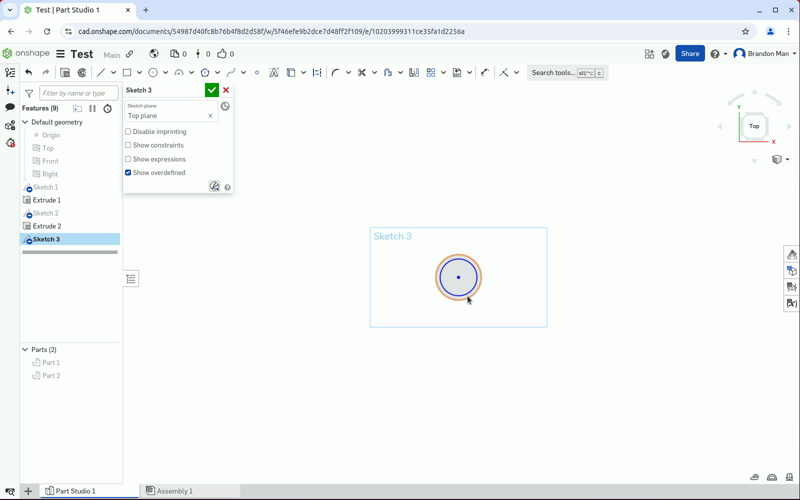
scroll(6)
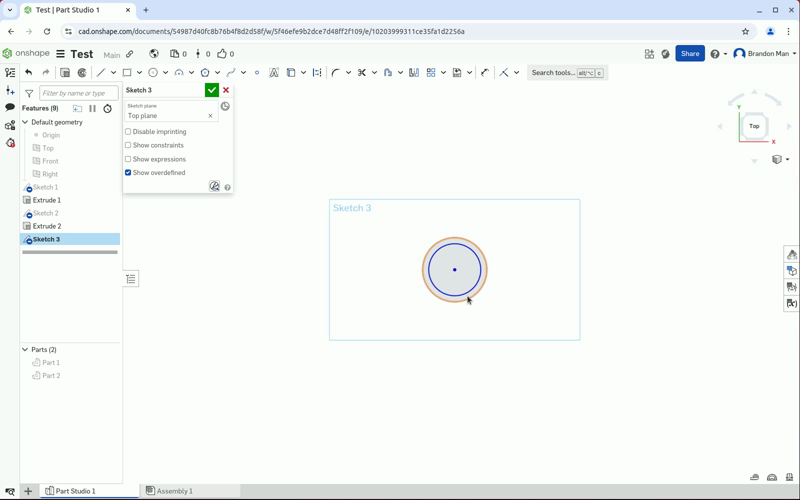
scroll(6)
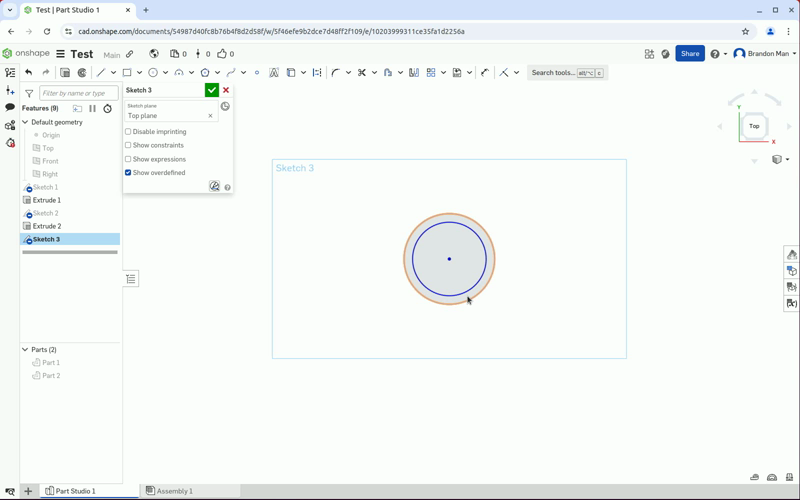
scroll(6)
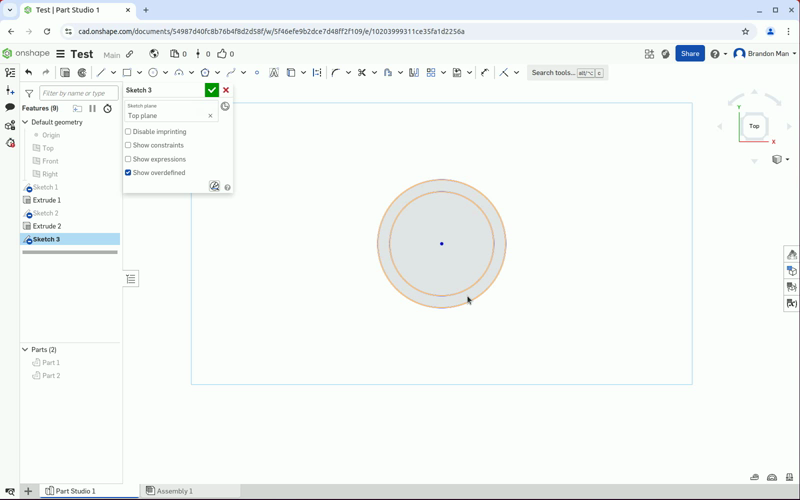
scroll(6)
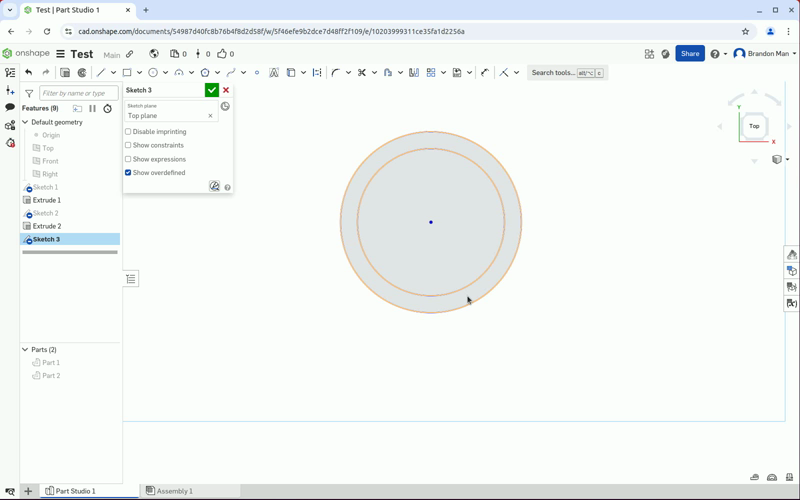
scroll(6)
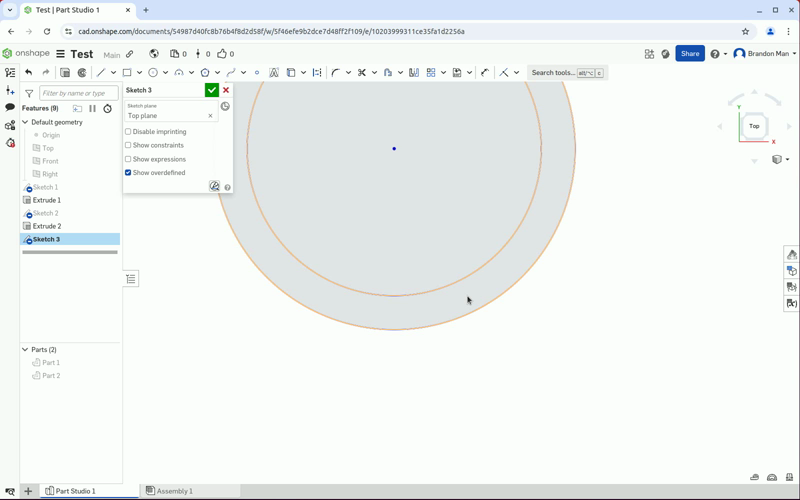
click(467, 295)
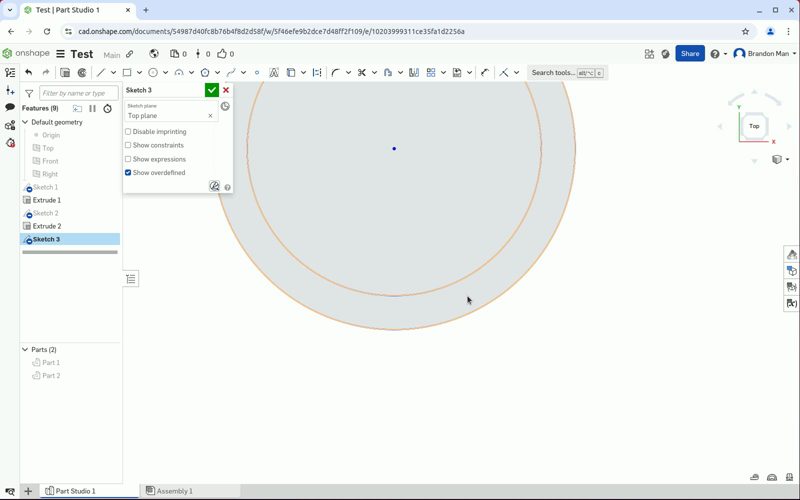
scroll(-6)
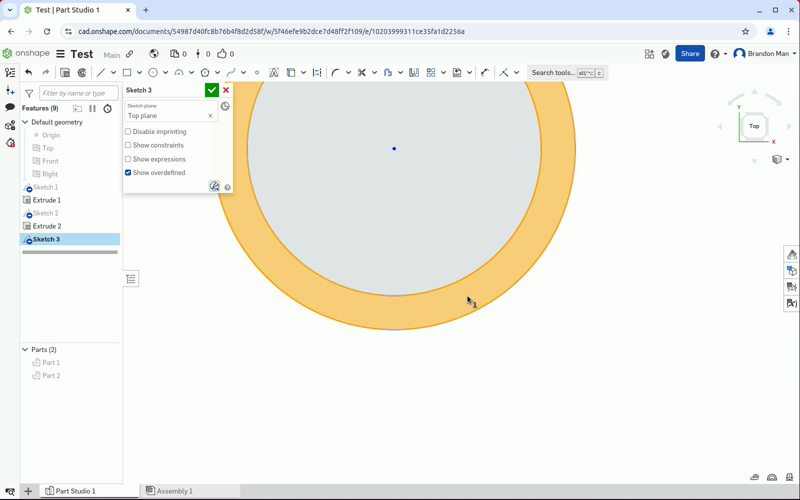
scroll(-6)
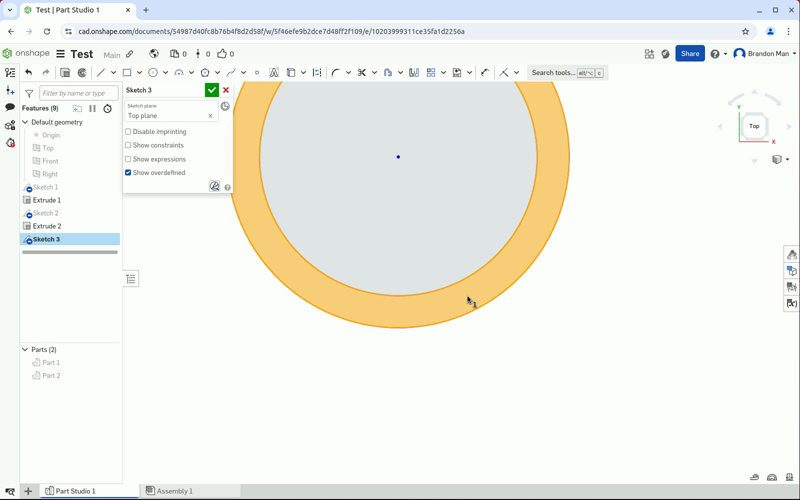
scroll(-6)
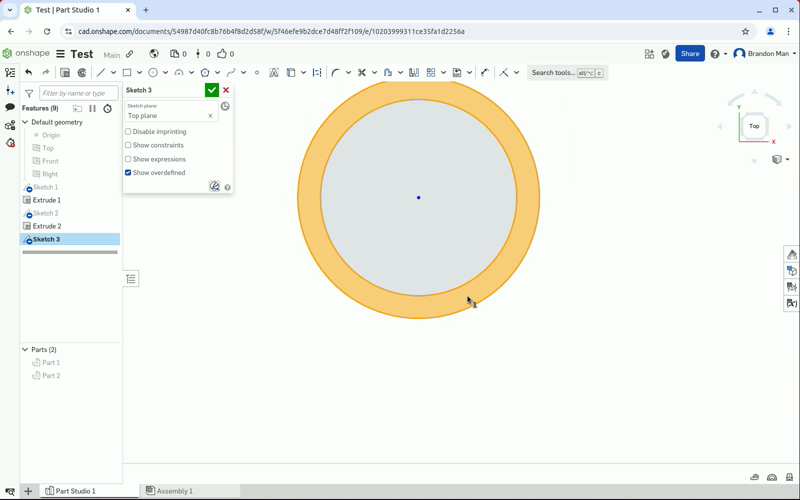
scroll(-6)
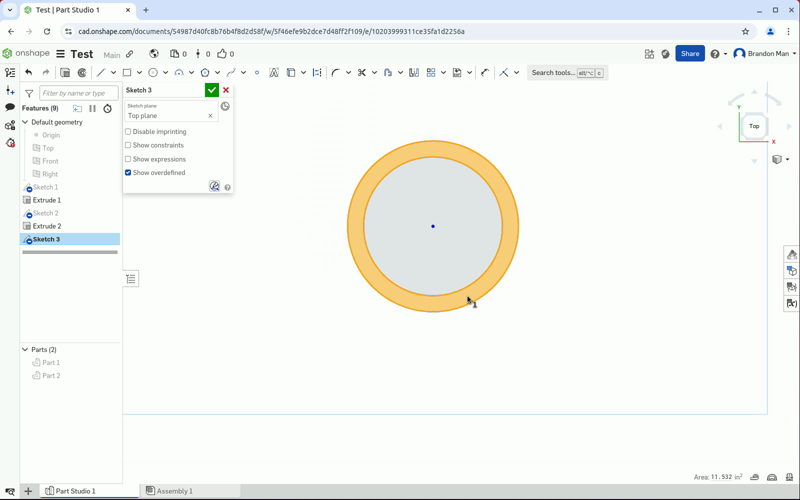
scroll(-6)
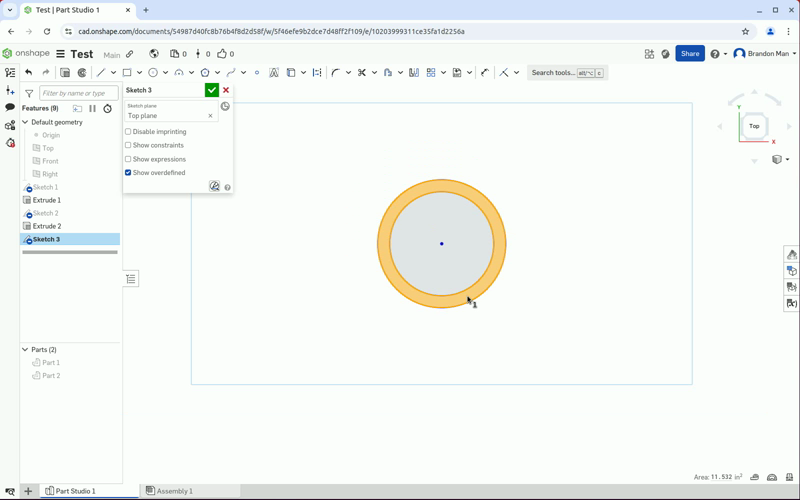
scroll(-6)
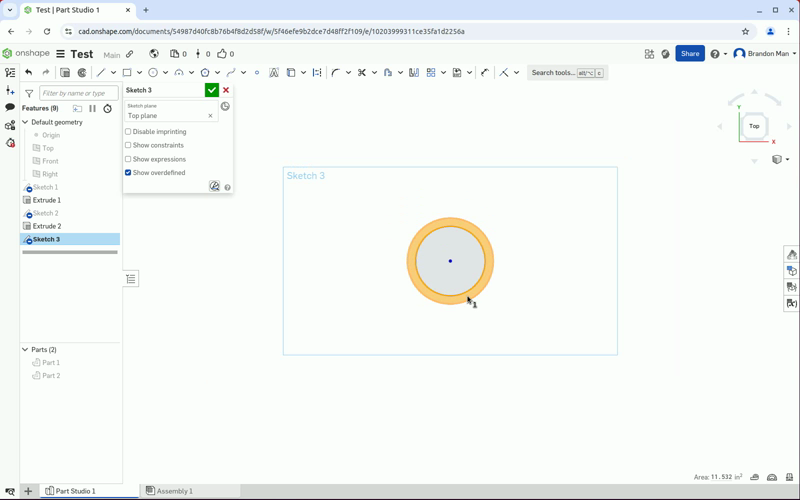
scroll(-6)
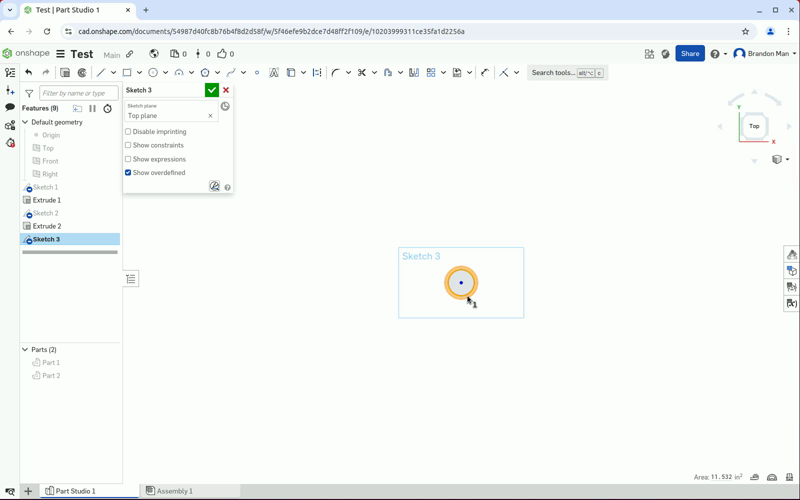
mouse_move(73, 352)
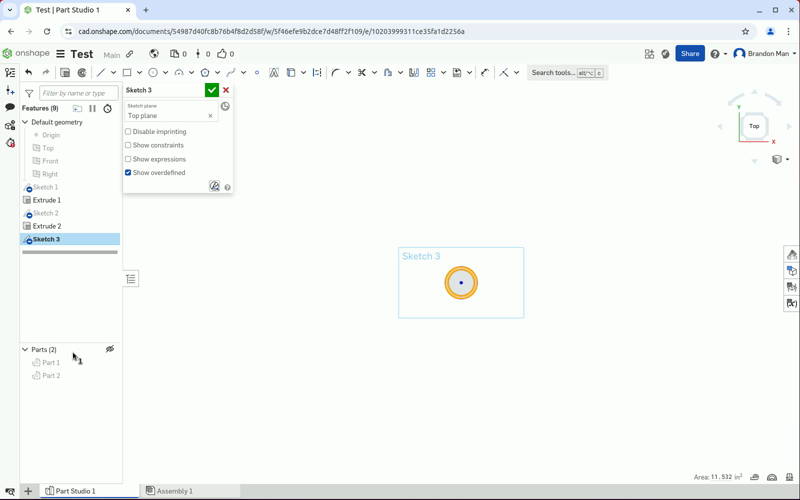
key(shift+y)
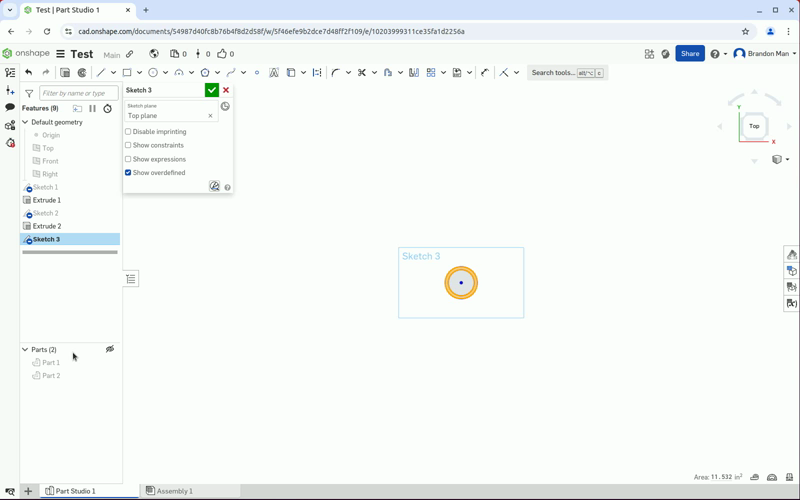
key(shift+e)
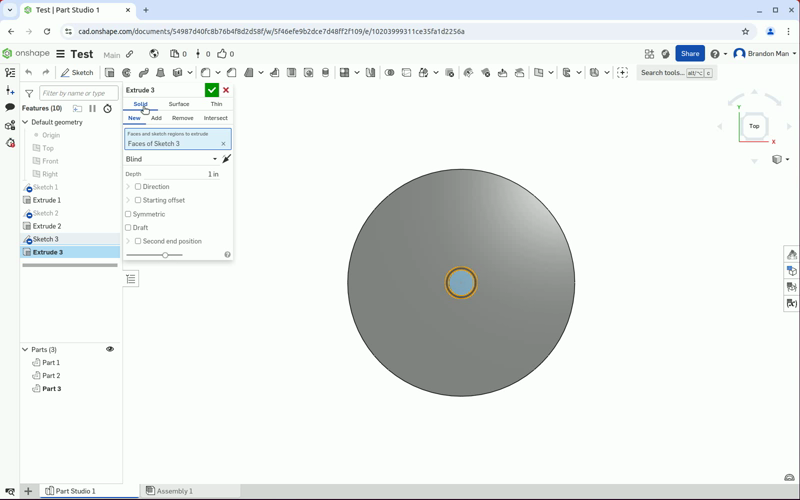
mouse_move(143, 106)
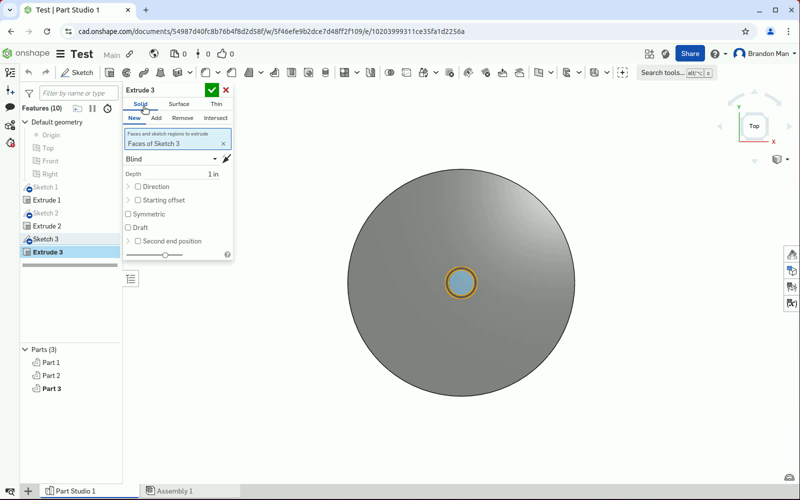
click(143, 106)
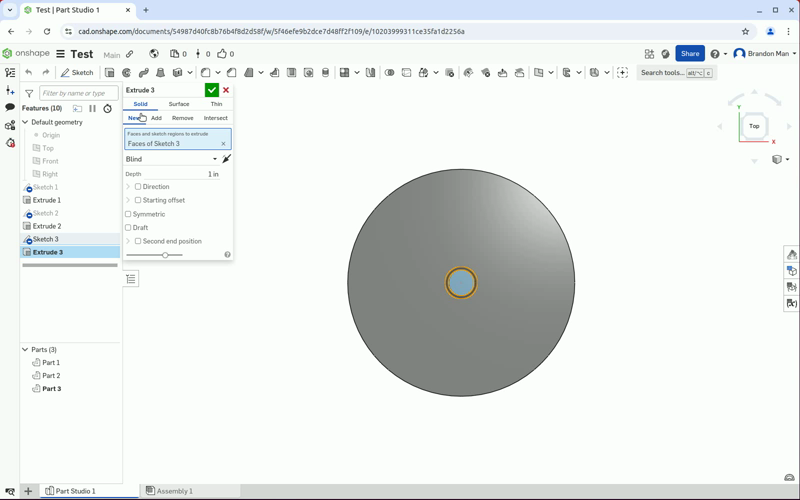
mouse_move(137, 120)
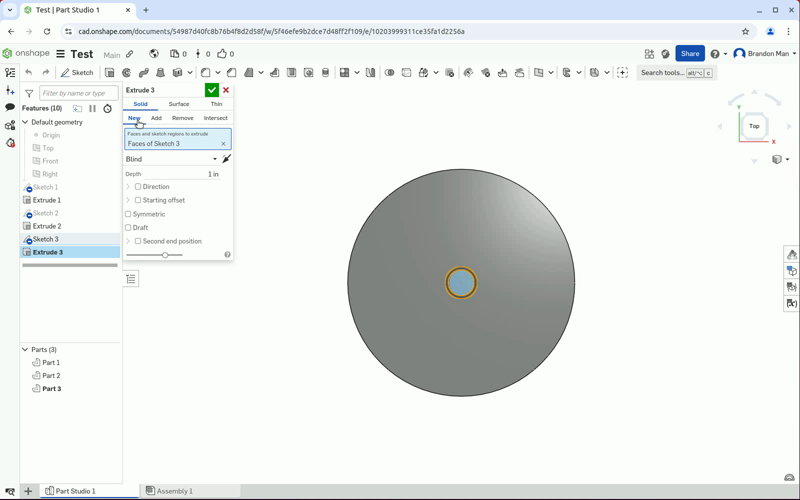
click(137, 120)
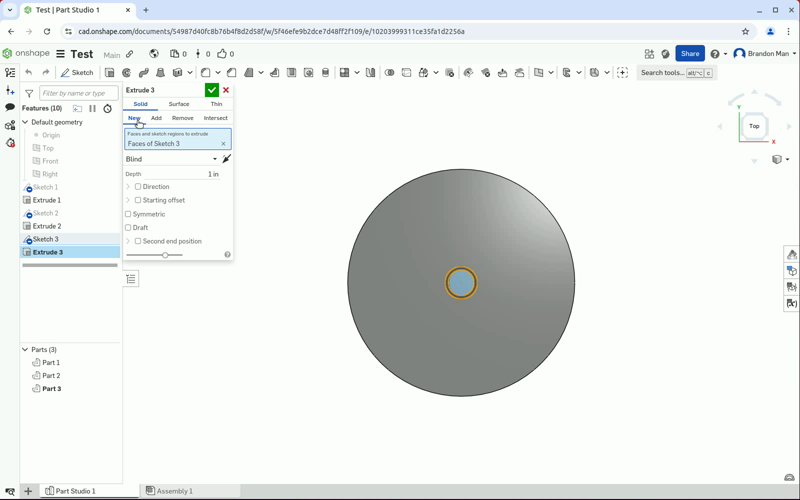
key(tab, 4)
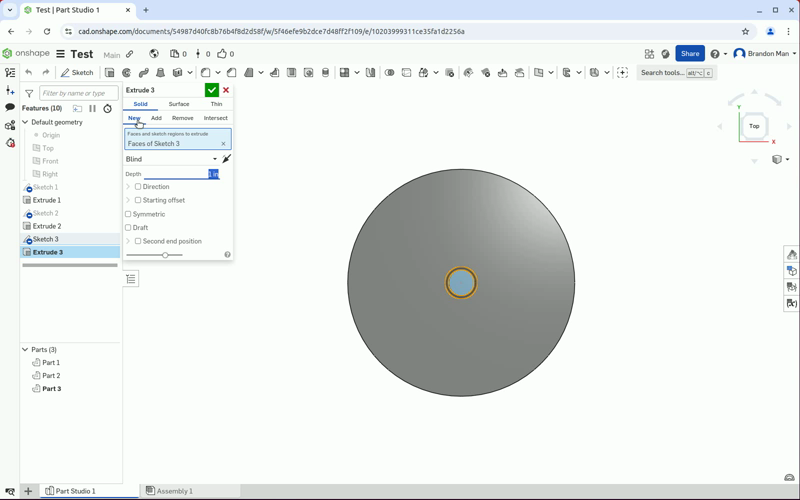
text(2.648)
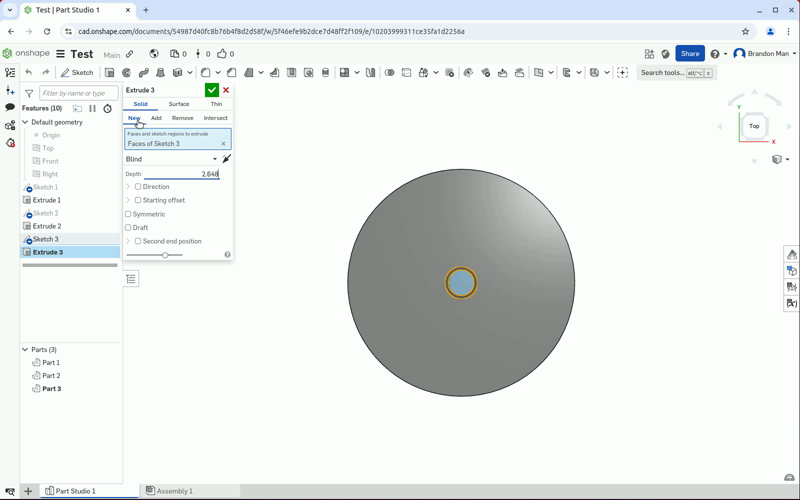
key(enter)
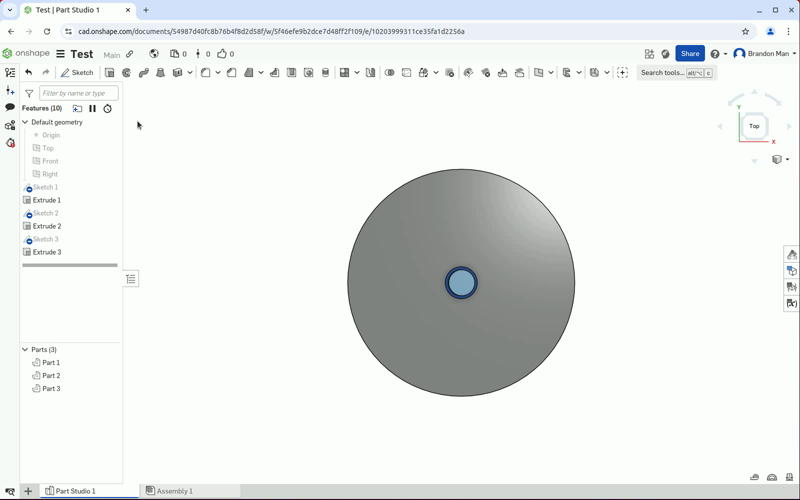
key(shift+h)
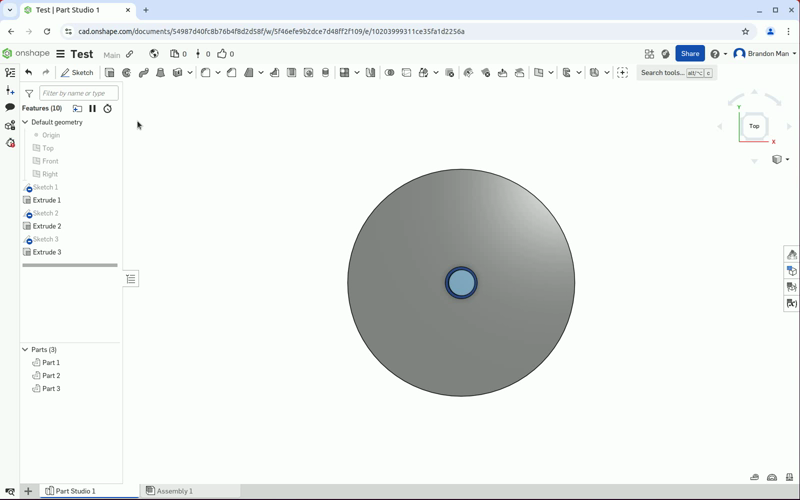
key(shift+h)
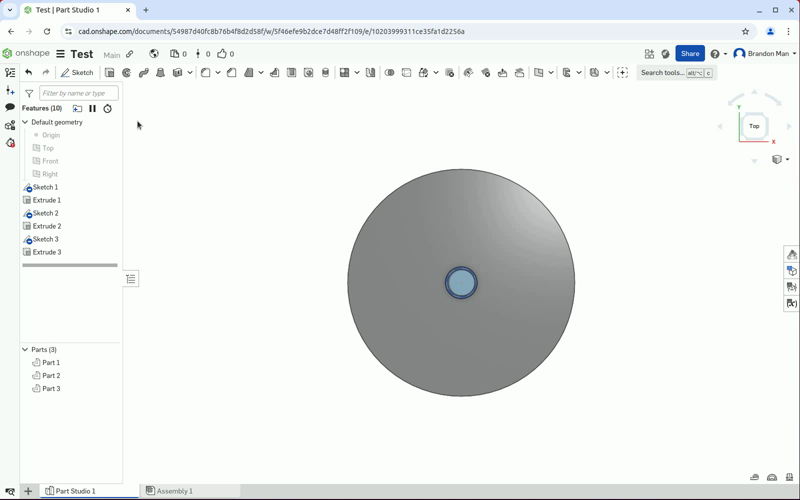
key(shift+7)
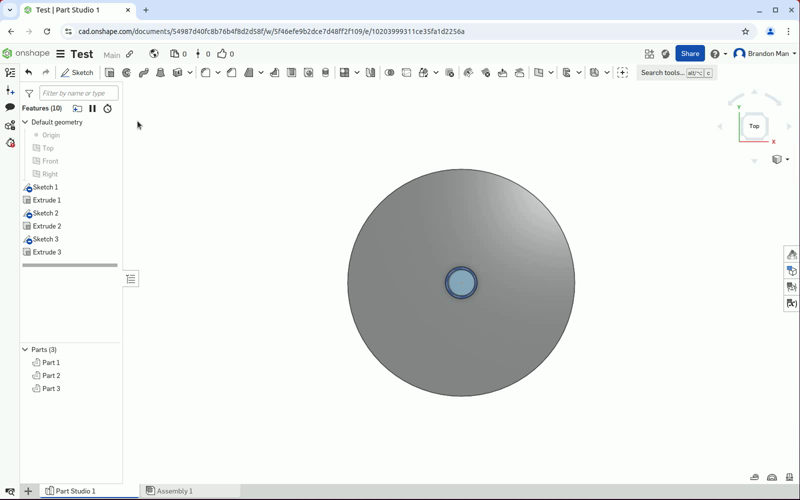
key(up, 3)
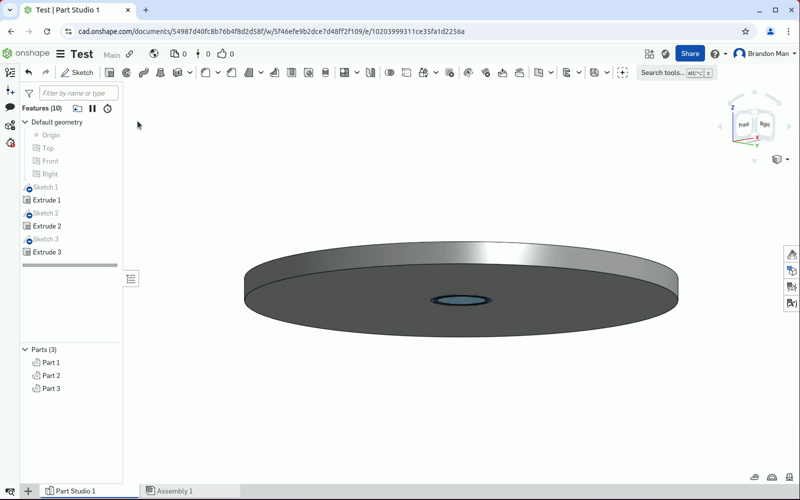
key(left, 3)
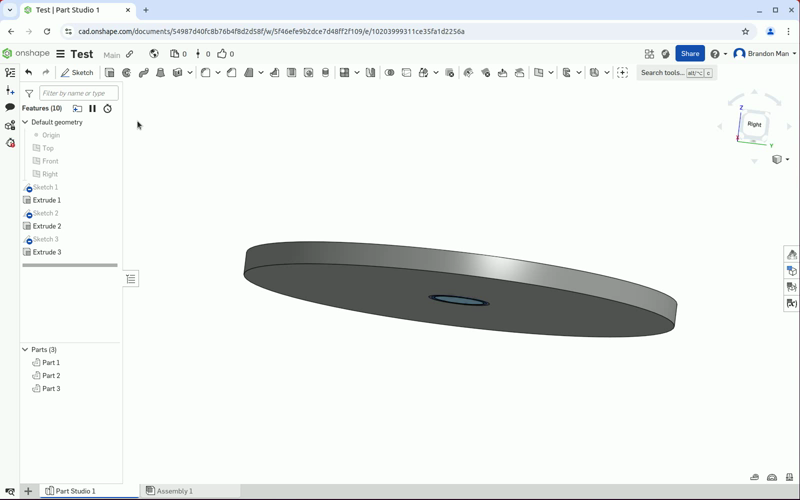
key(right, 3)
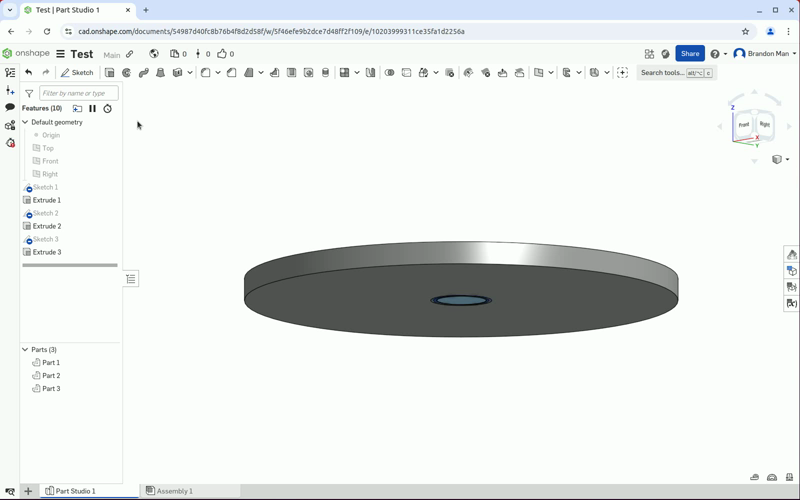
key(down, 3)
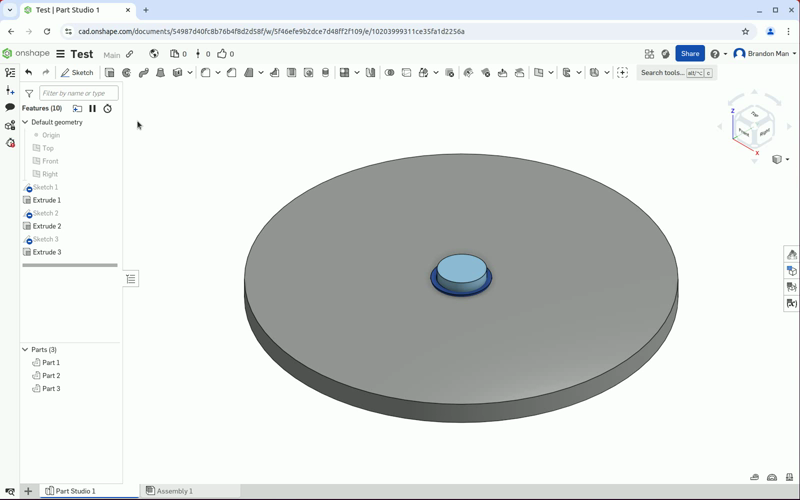
mouse_move(73, 189)
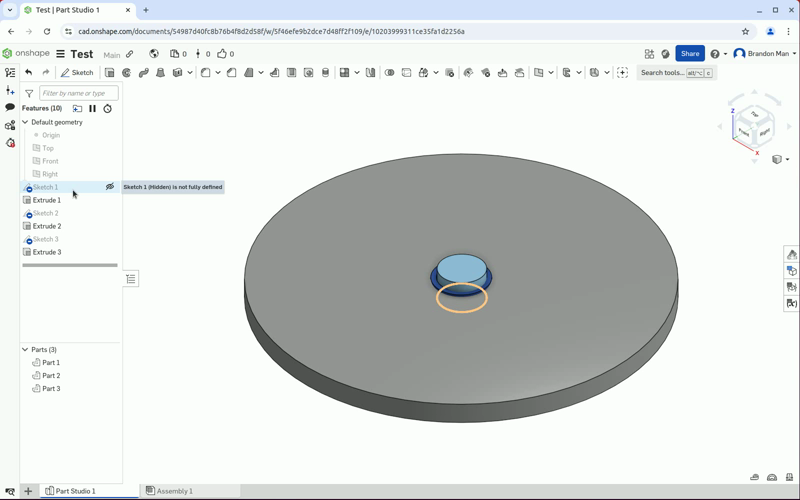
click(73, 189)